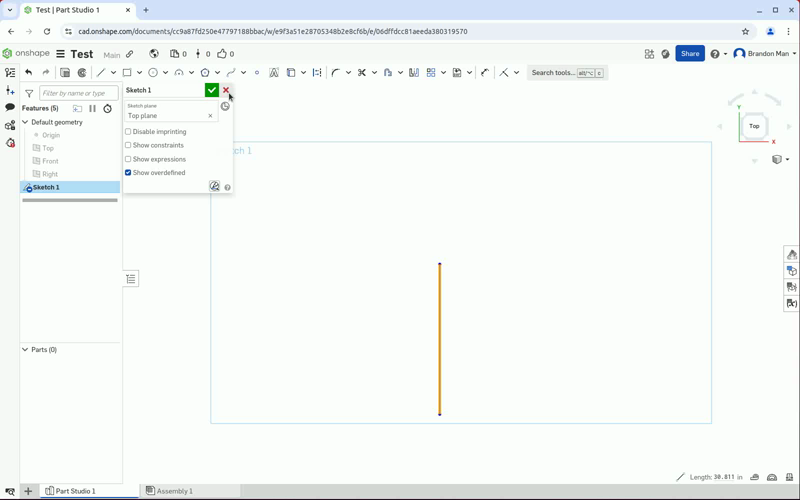
key(shift+h)
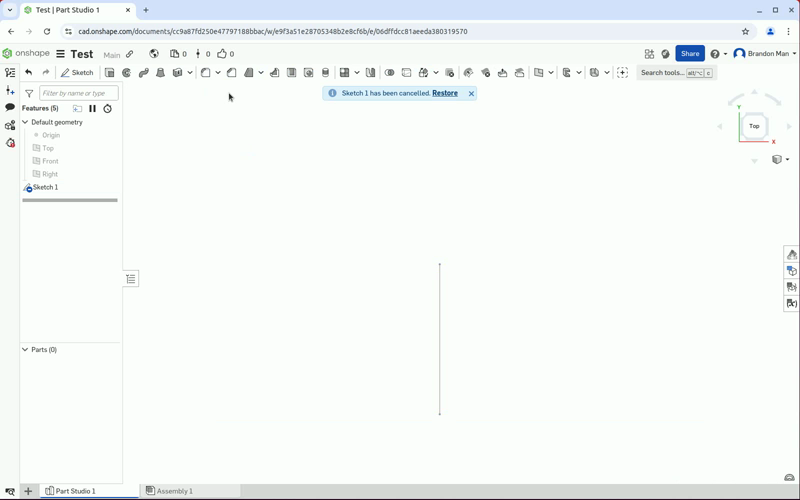
key(shift+s)
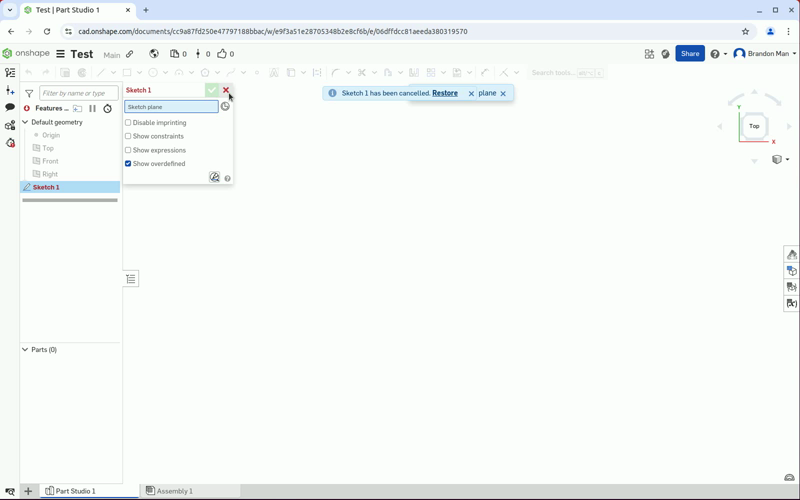
mouse_move(73, 150)
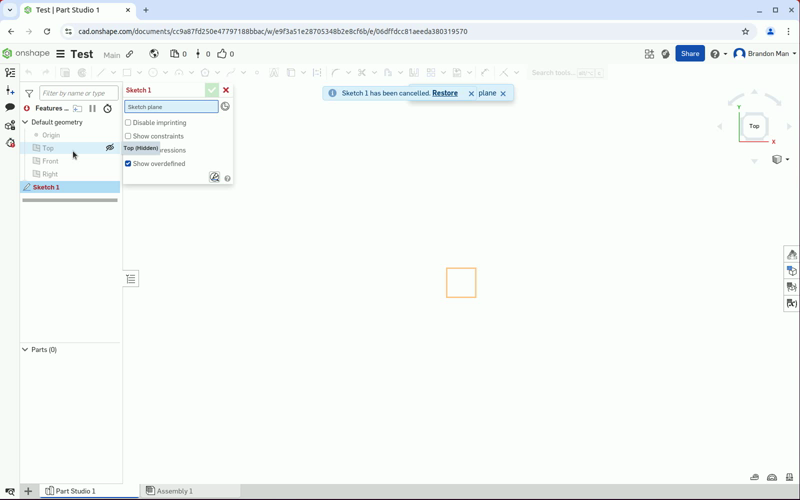
click(73, 150)
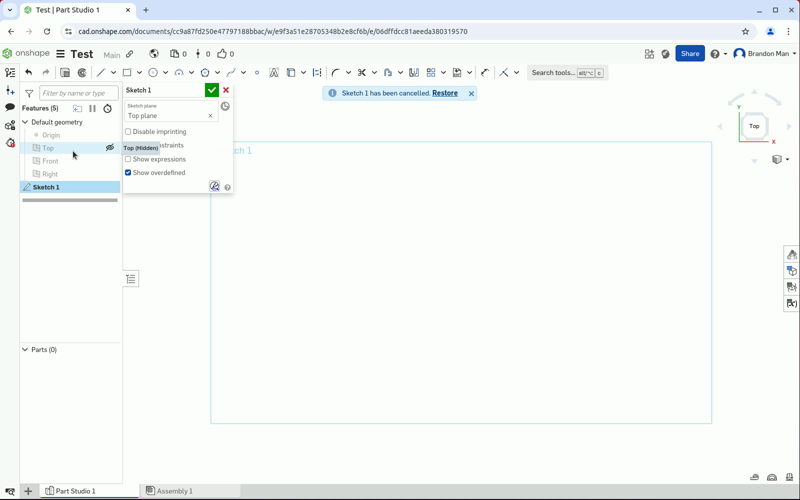
mouse_move(73, 352)
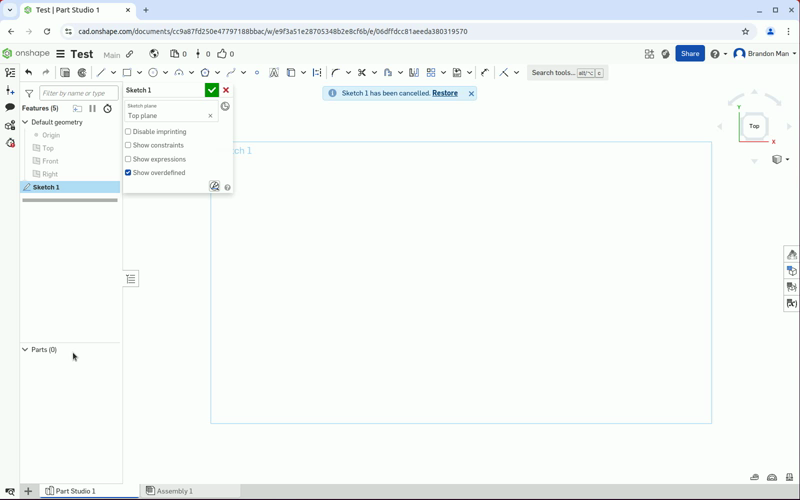
key(y)
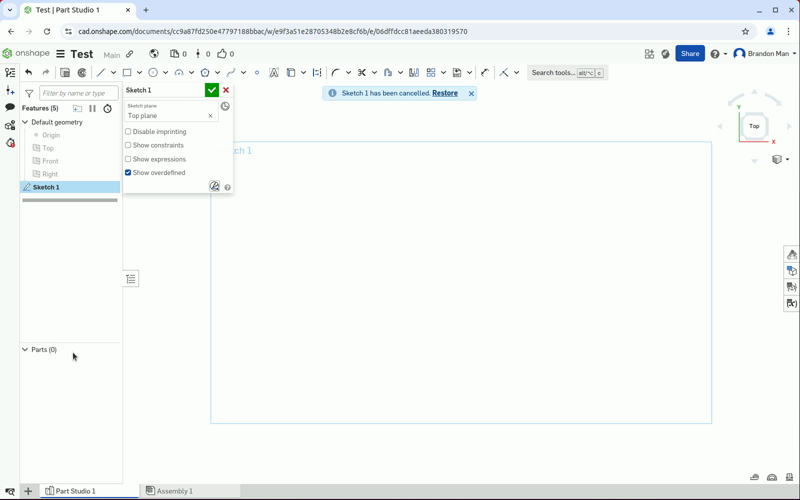
key(l)
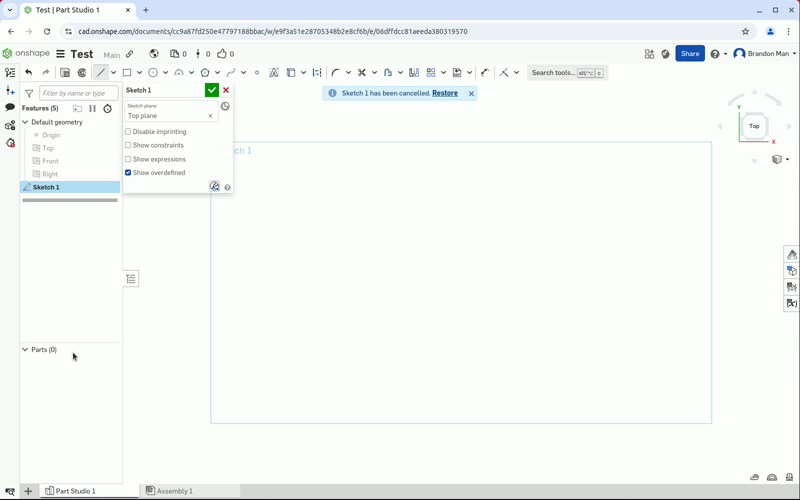
key_down(shift)
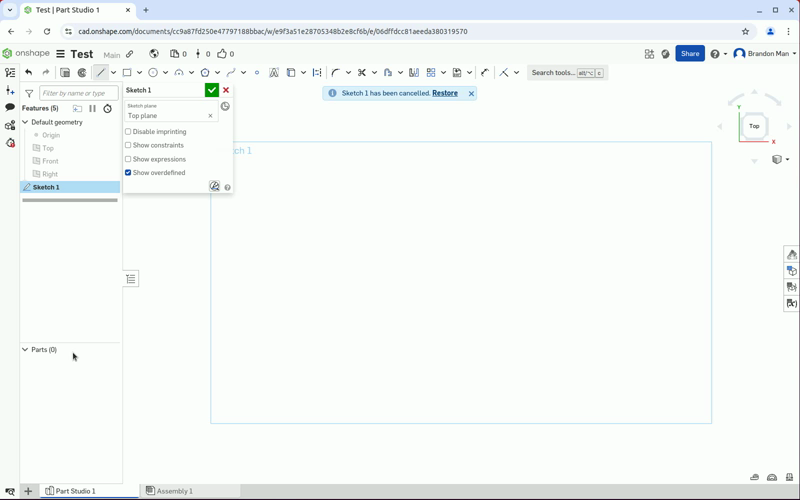
mouse_move(404, 353)
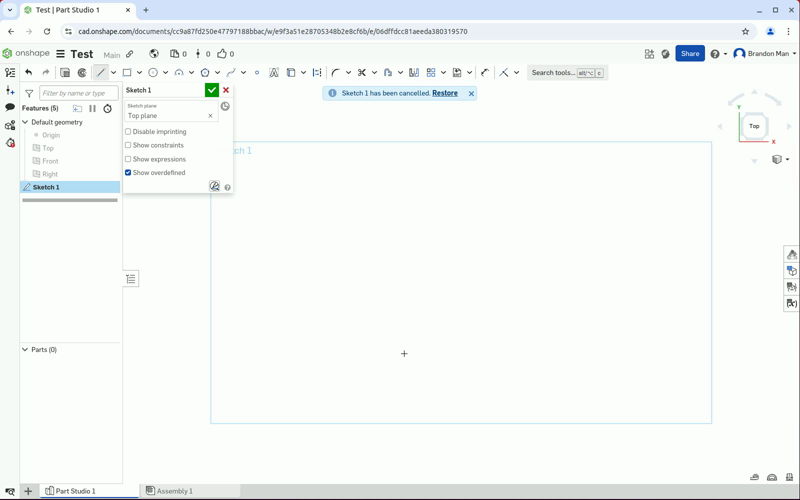
click(404, 353)
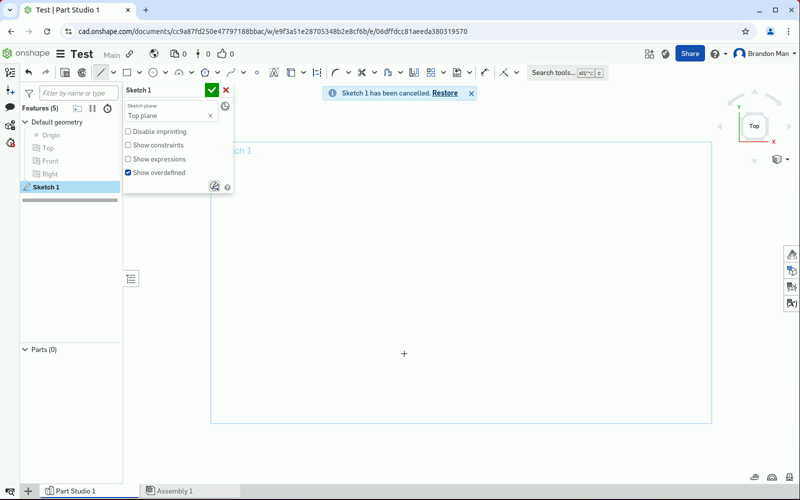
key_up(shift)
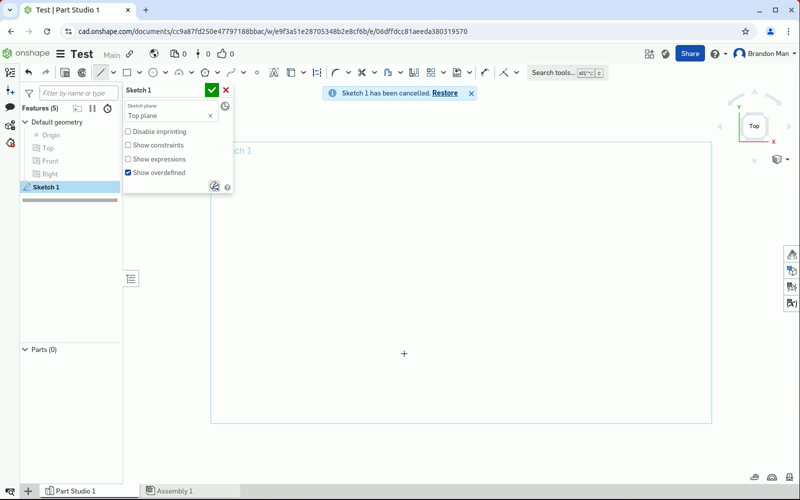
key_down(shift)
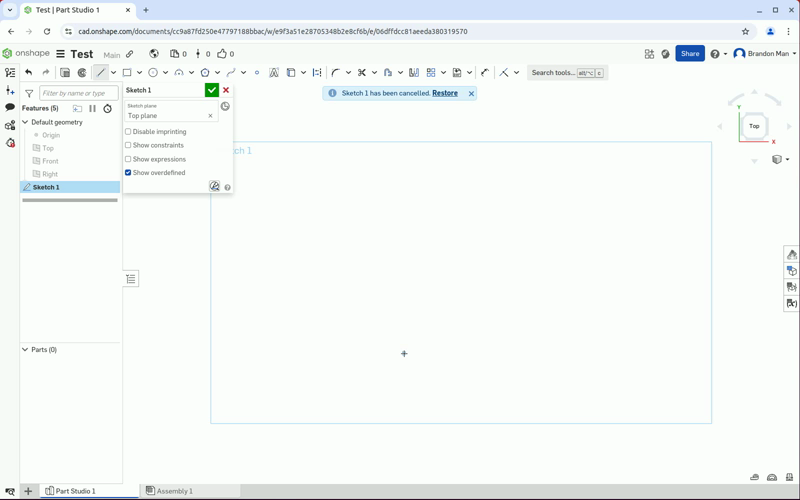
mouse_move(516, 353)
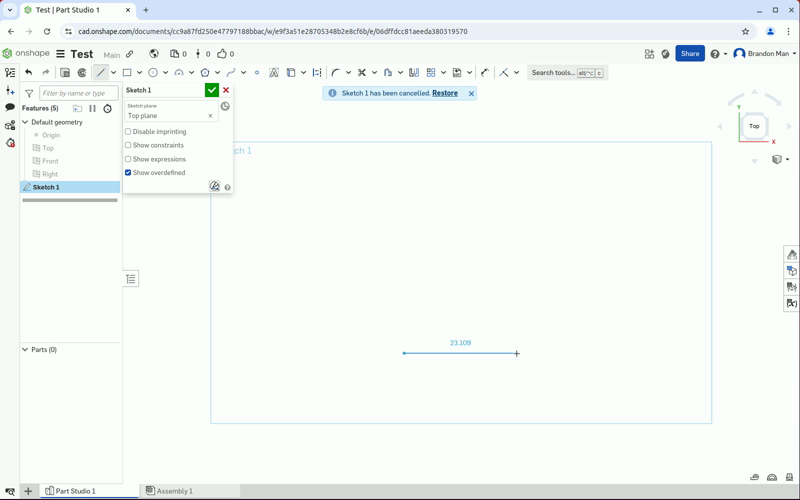
click(516, 353)
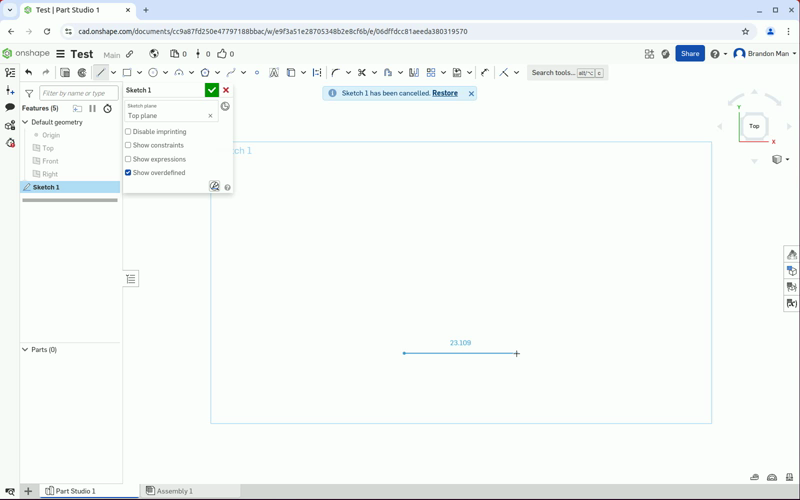
key_up(shift)
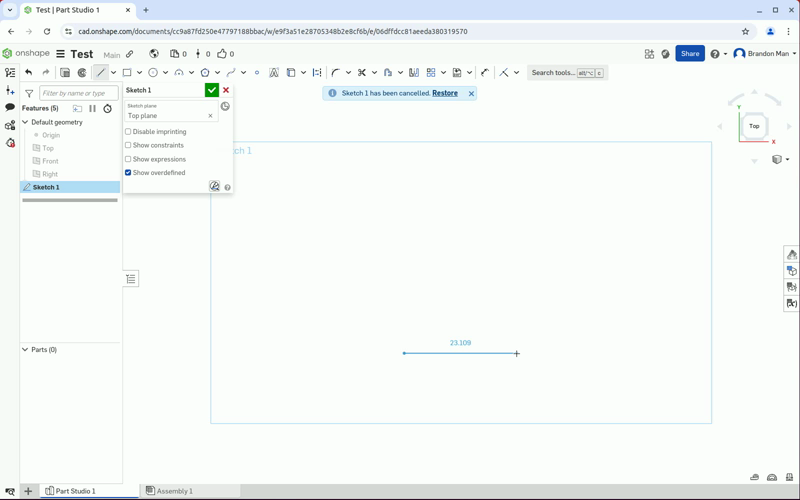
key_down(shift)
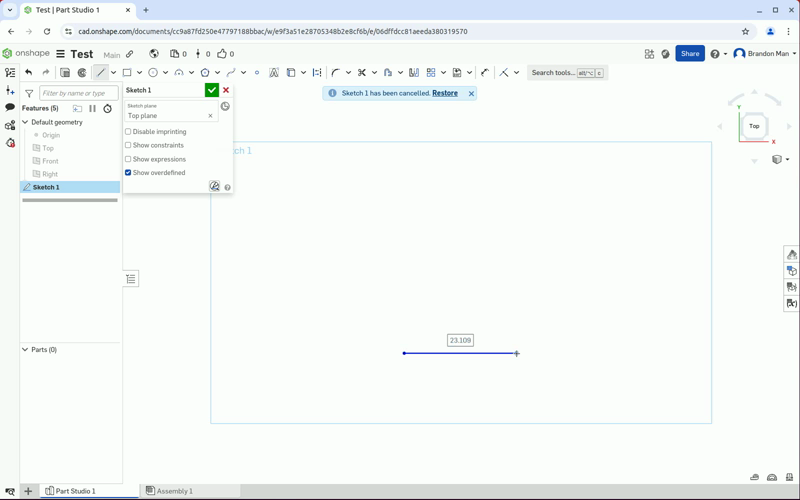
mouse_move(516, 213)
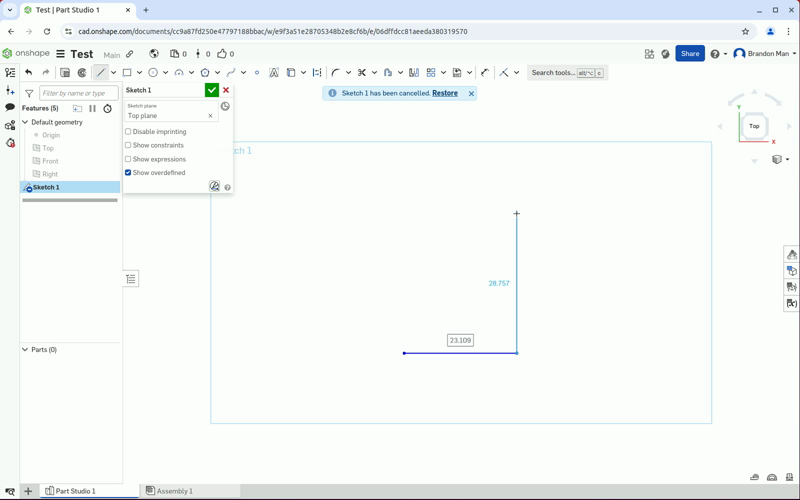
click(516, 213)
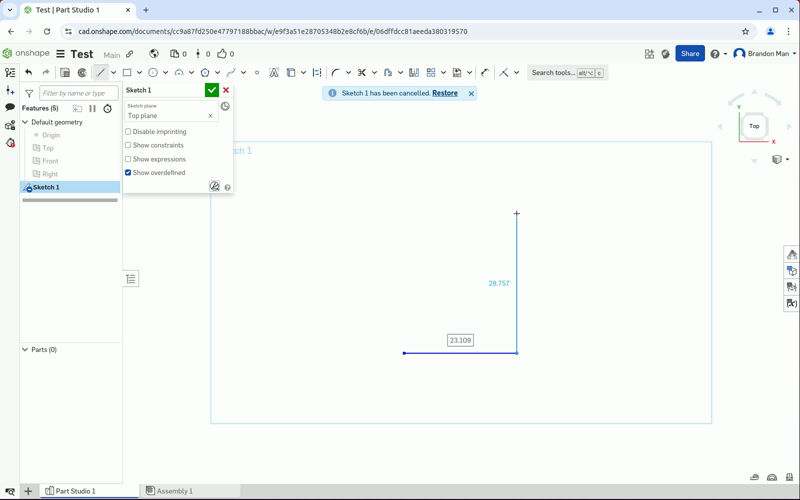
key_up(shift)
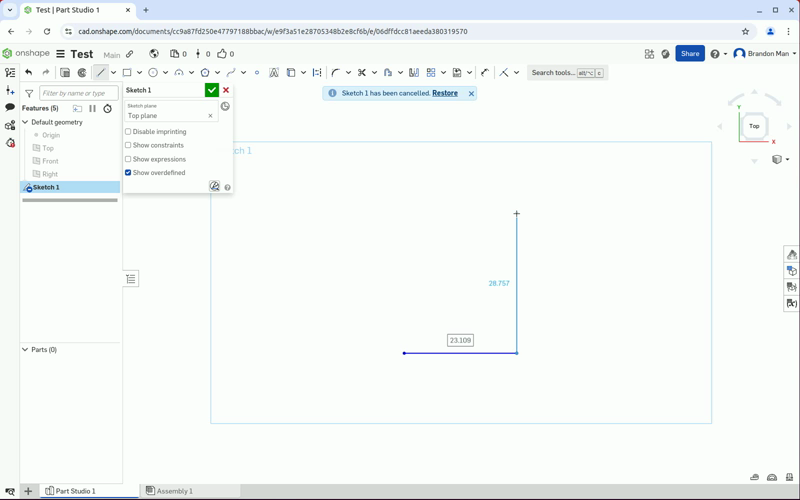
key_down(shift)
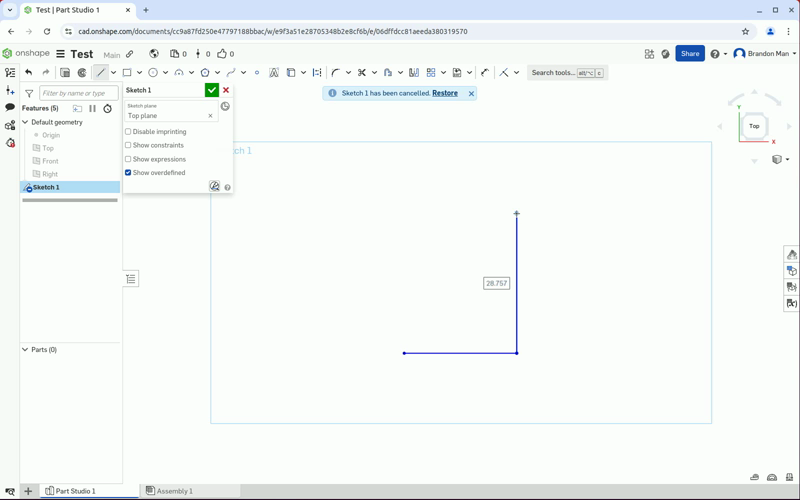
mouse_move(404, 213)
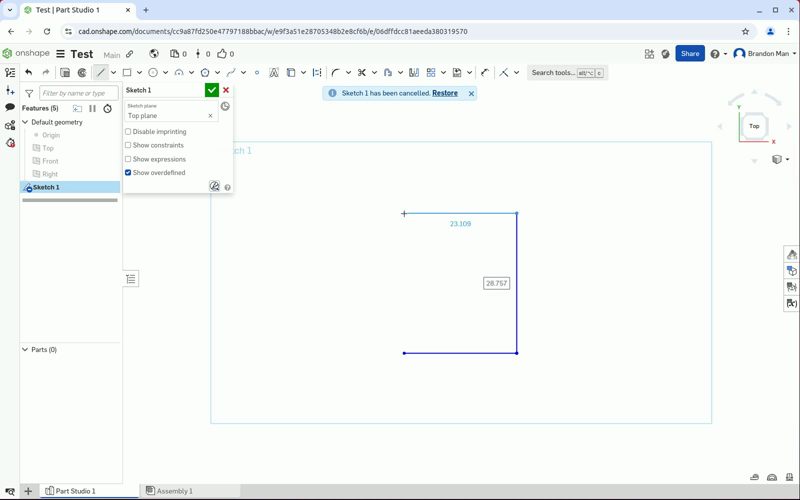
click(404, 213)
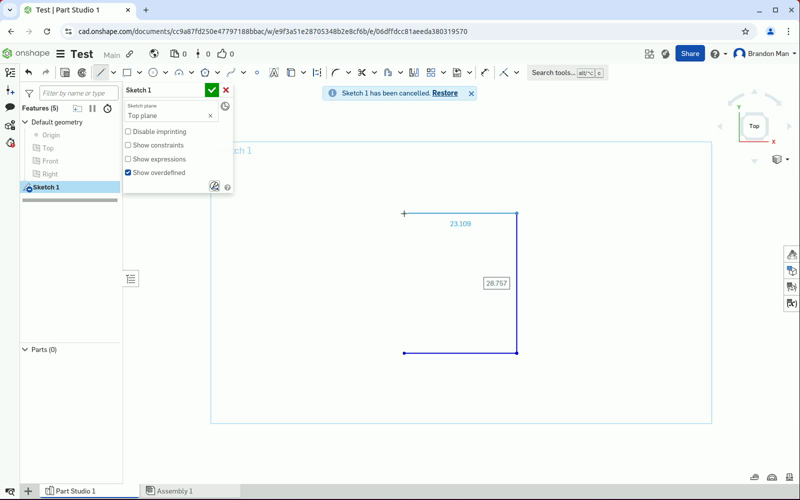
key_up(shift)
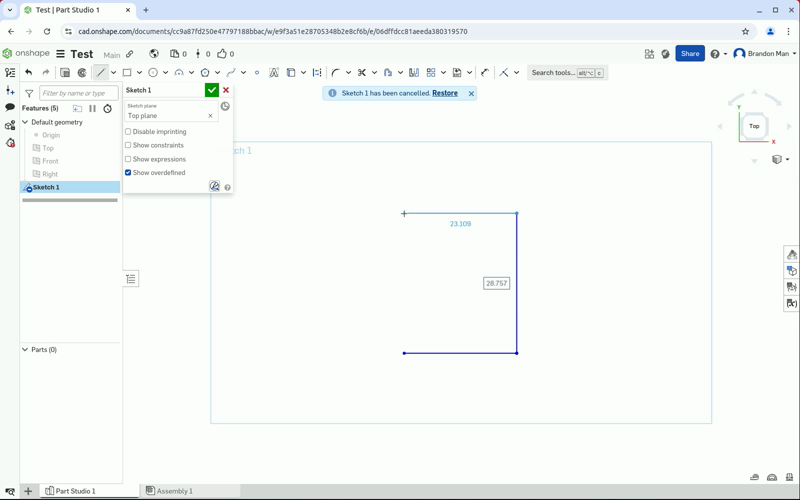
key_down(shift)
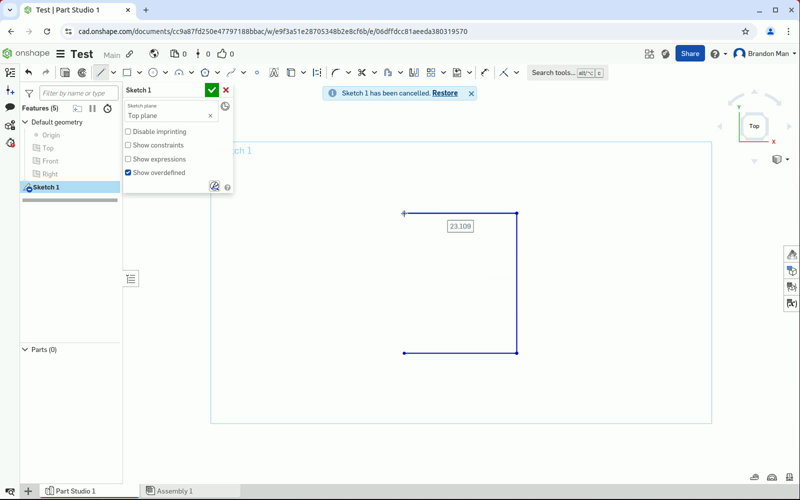
mouse_move(404, 353)
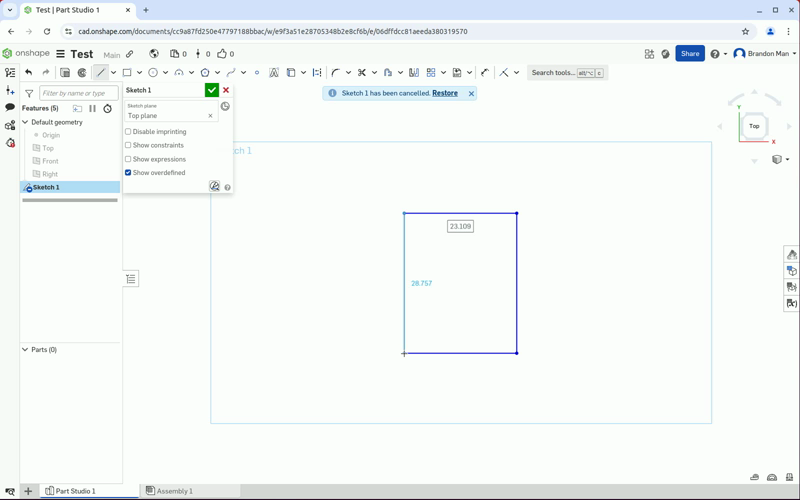
key_up(shift)
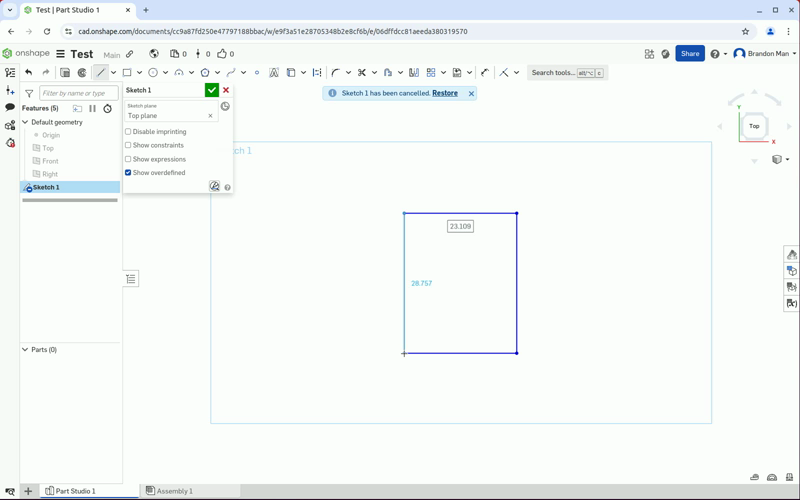
click(404, 353)
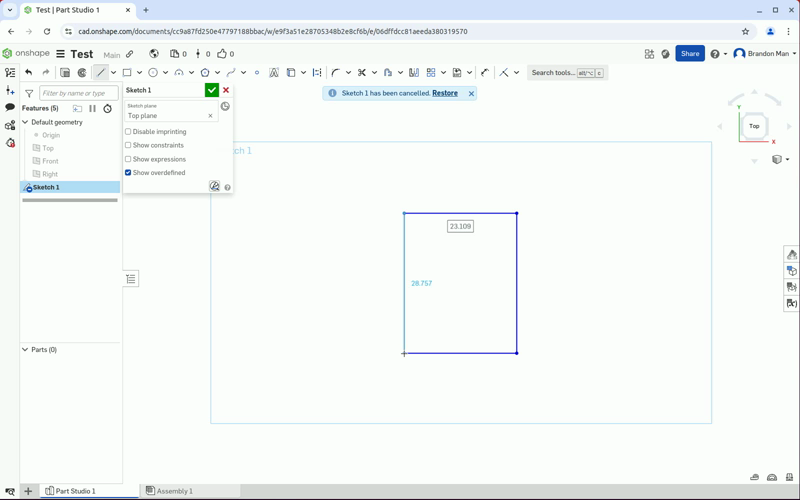
key(esc)
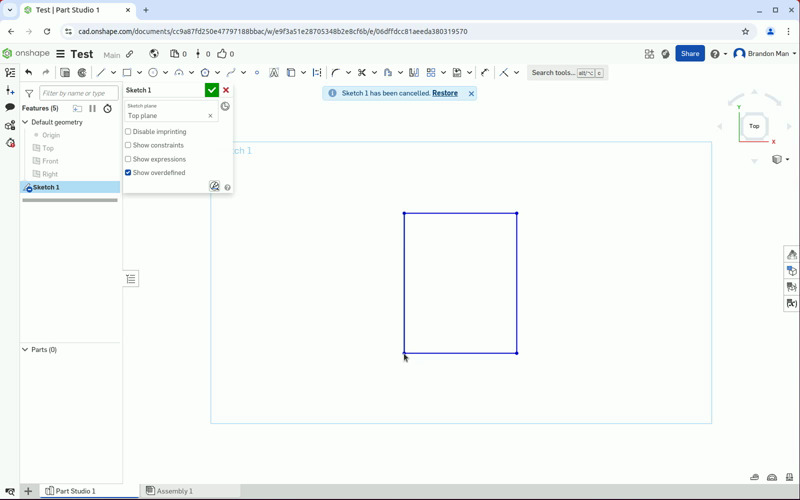
mouse_move(485, 235)
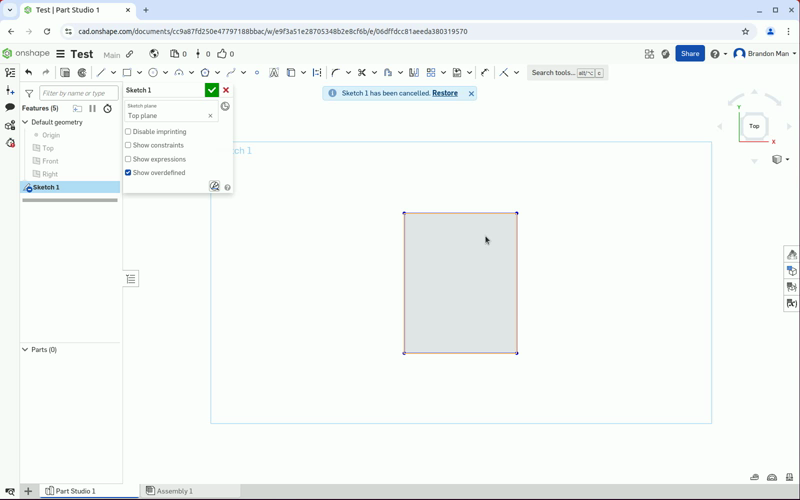
click(485, 235)
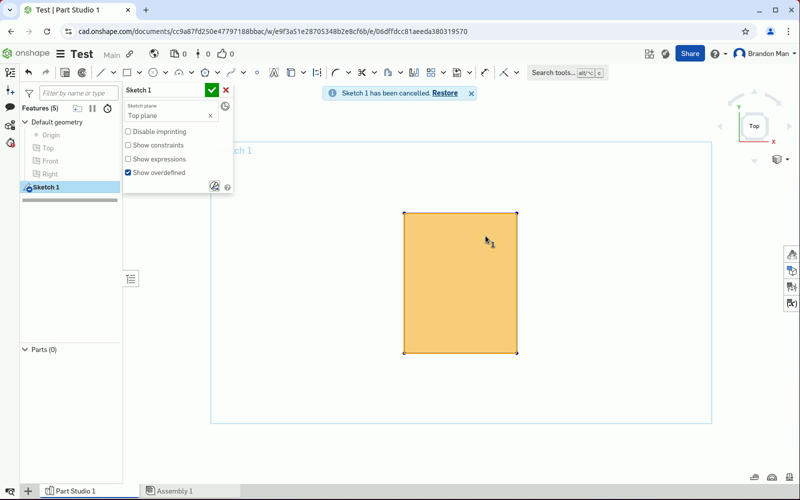
mouse_move(73, 352)
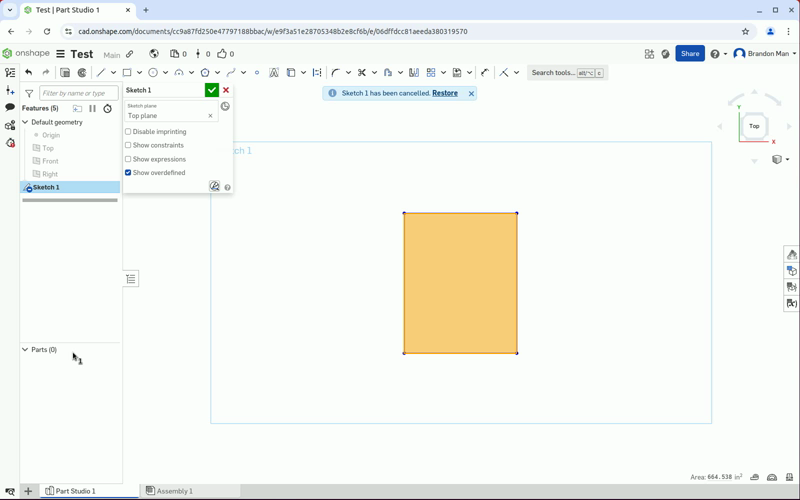
key(shift+y)
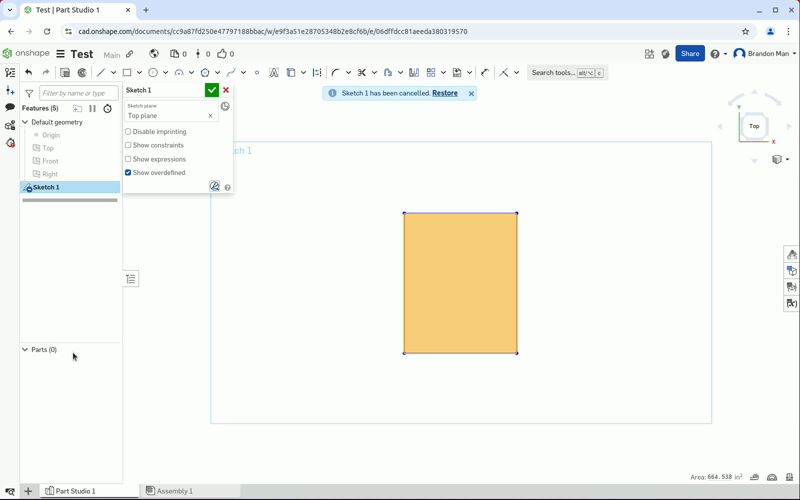
key(shift+e)
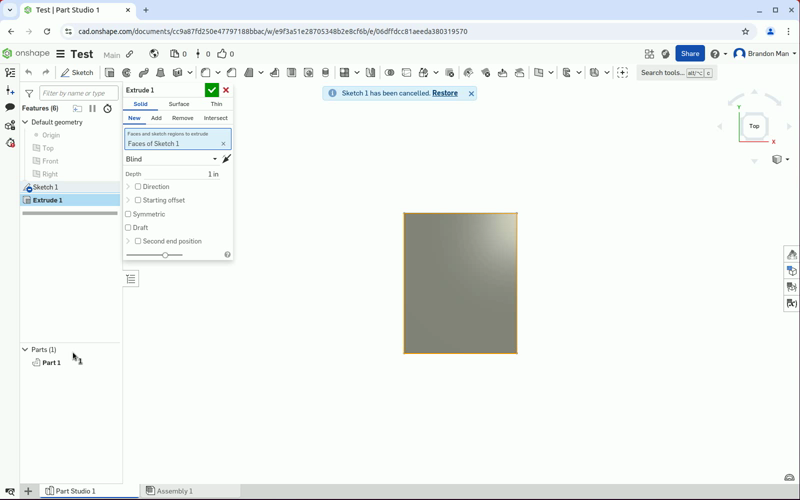
mouse_move(143, 106)
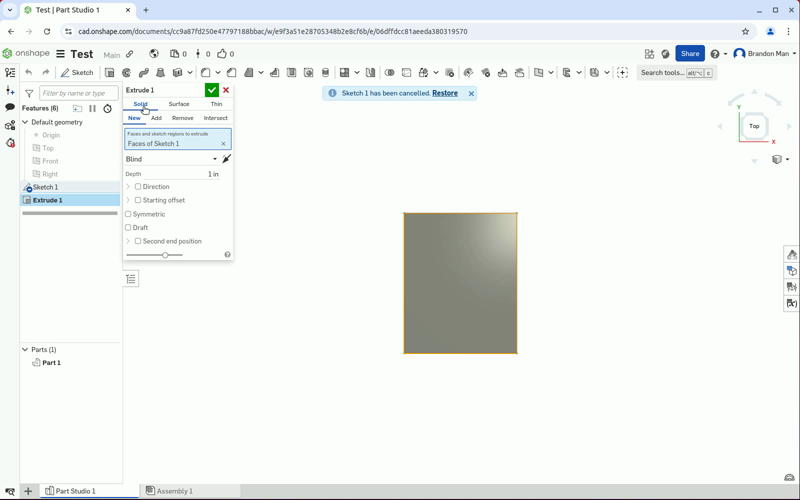
click(143, 106)
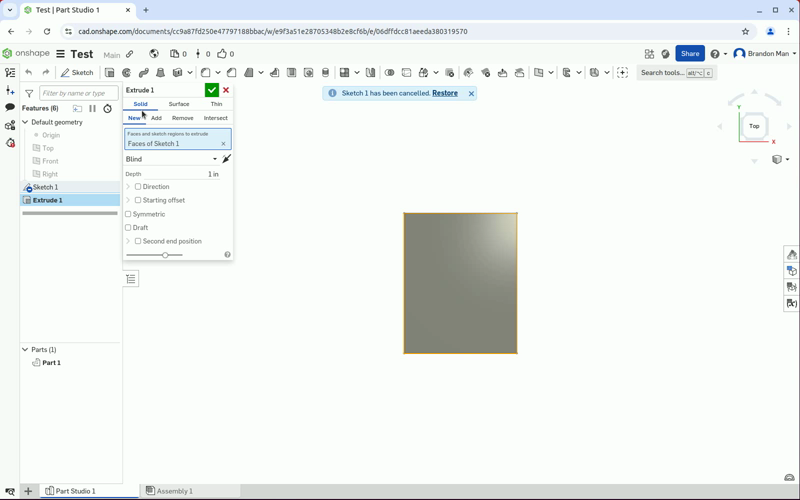
mouse_move(137, 120)
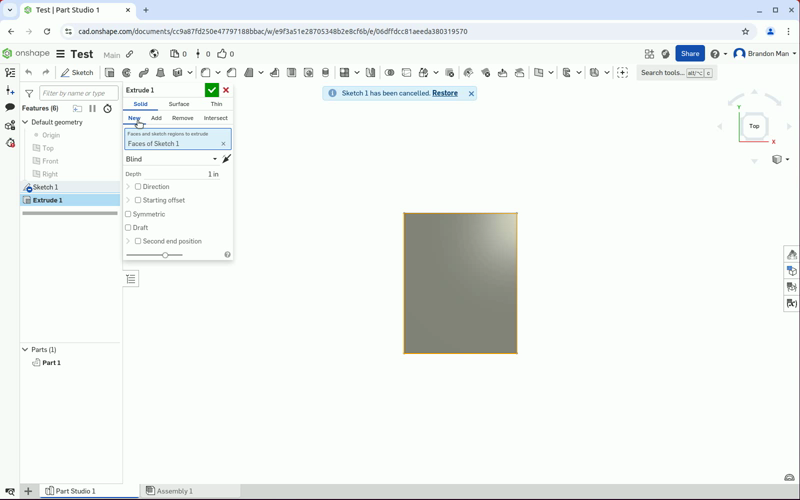
click(137, 120)
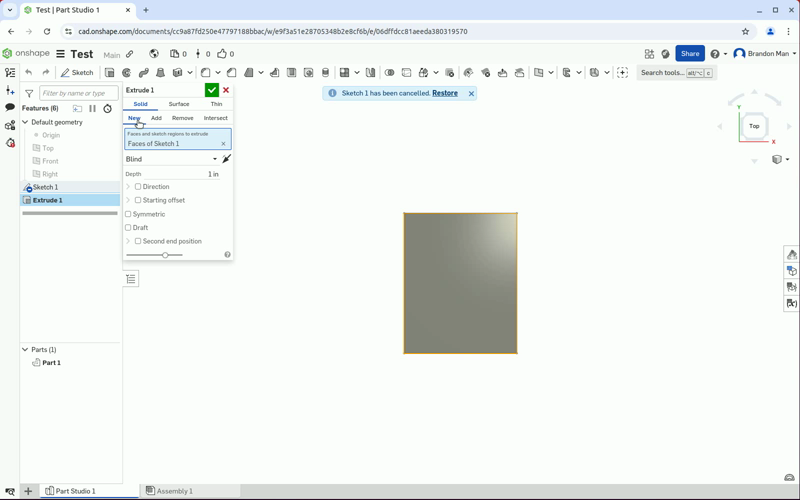
key(tab, 4)
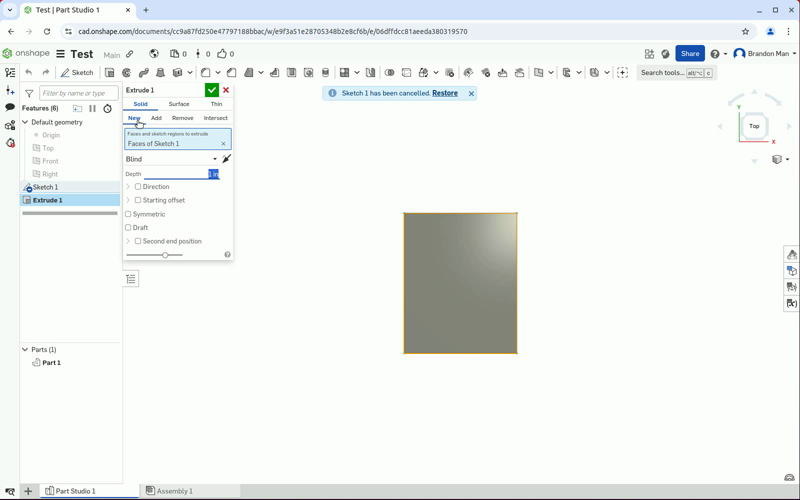
text(15.887)
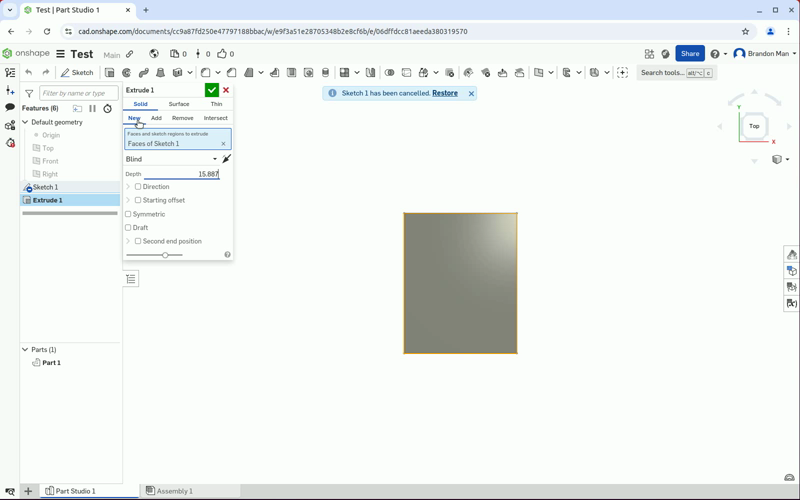
key(enter)
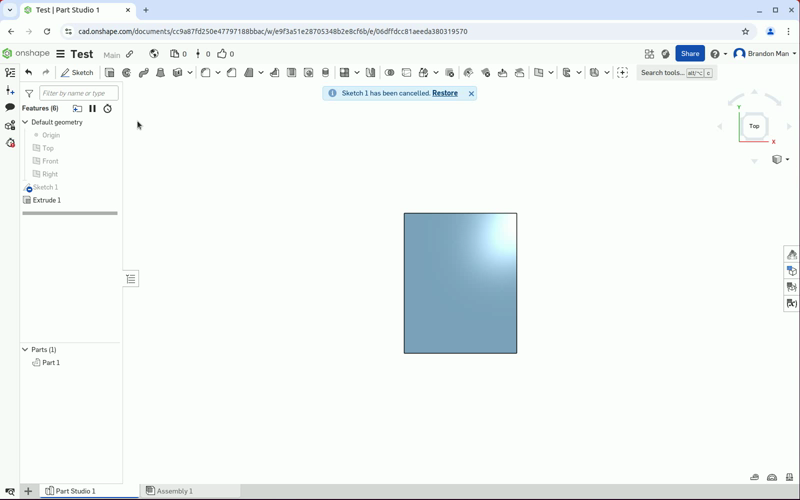
key(shift+h)
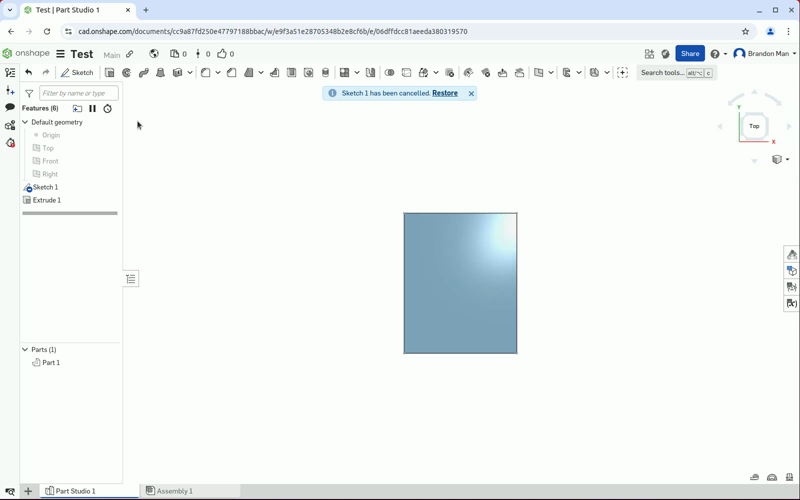
key(shift+h)
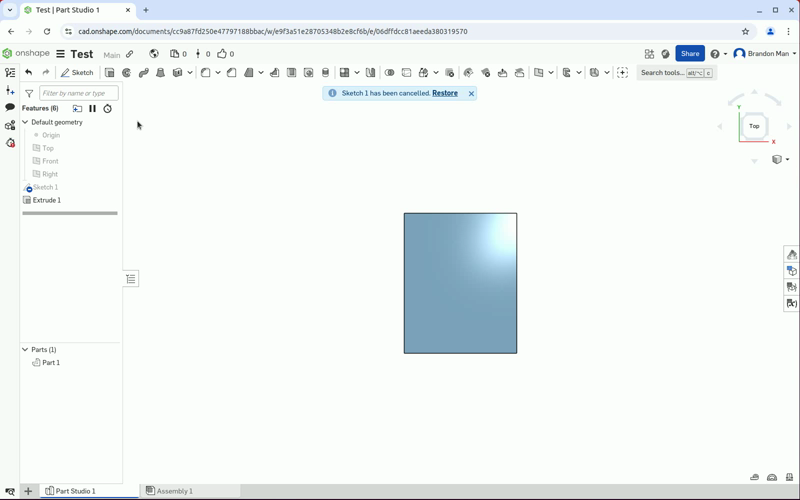
mouse_move(73, 189)
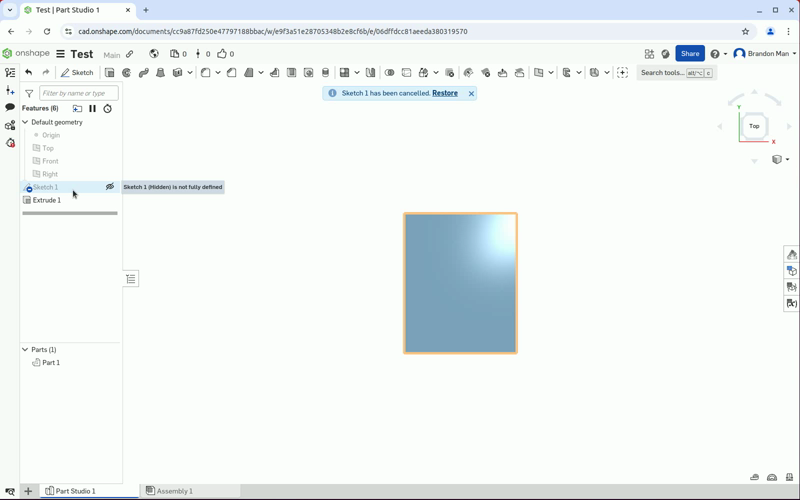
click(73, 189)
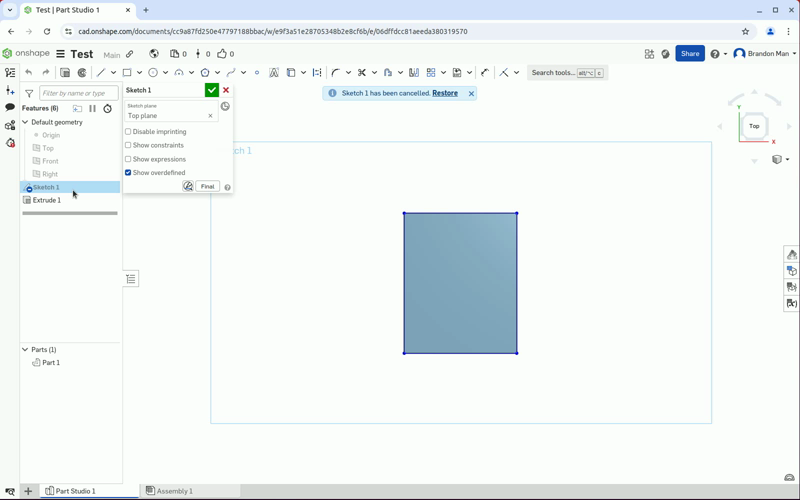
mouse_move(229, 92)
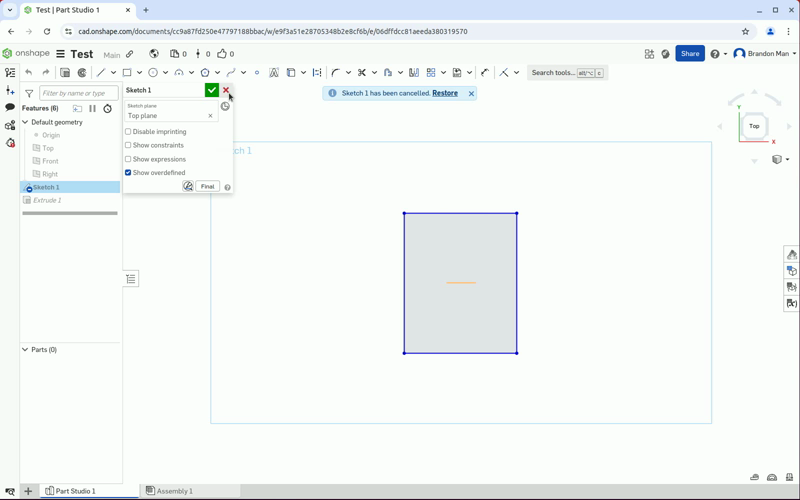
click(229, 92)
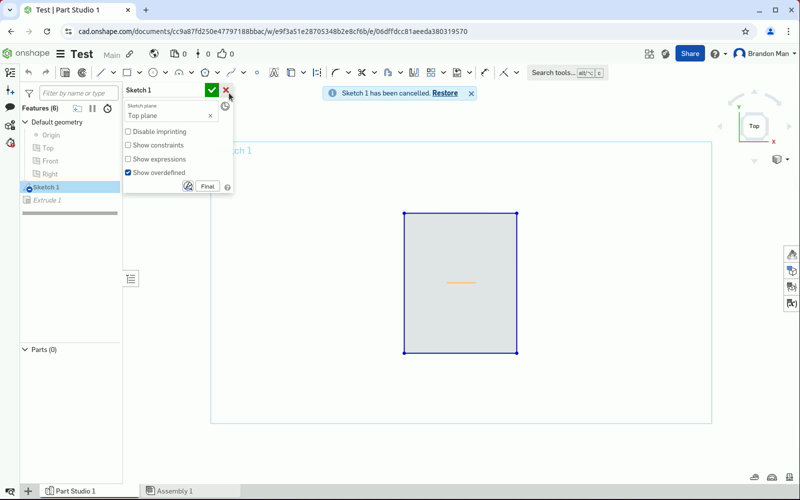
key(shift+s)
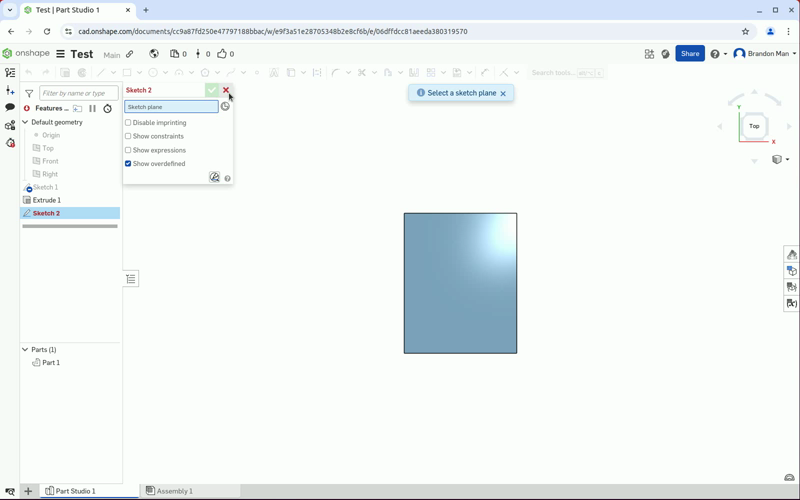
mouse_move(73, 150)
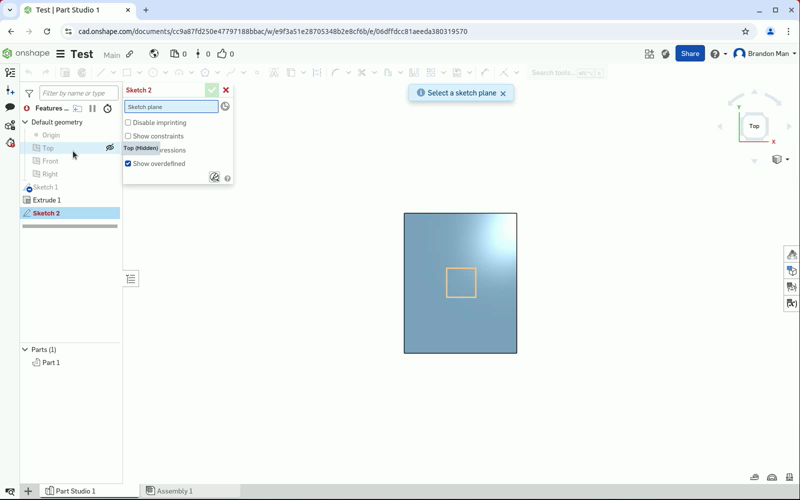
click(73, 150)
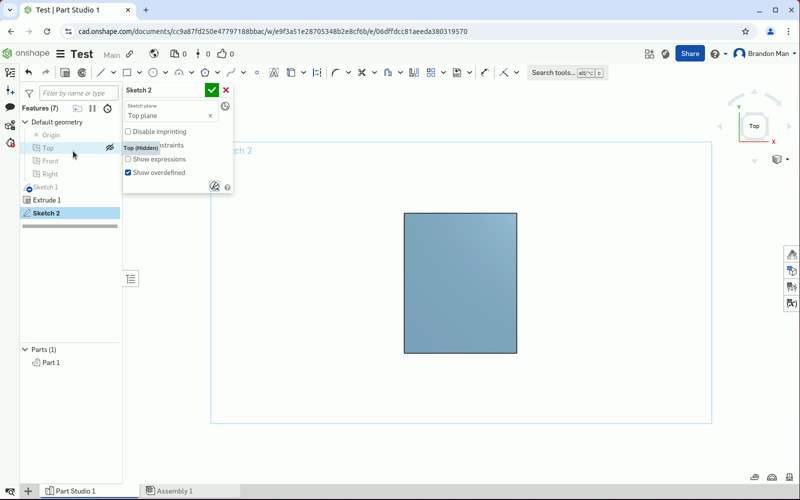
mouse_move(73, 352)
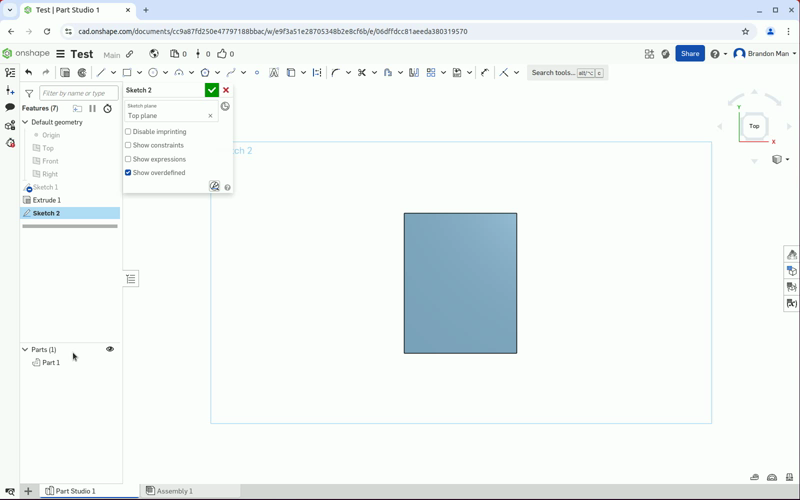
key(y)
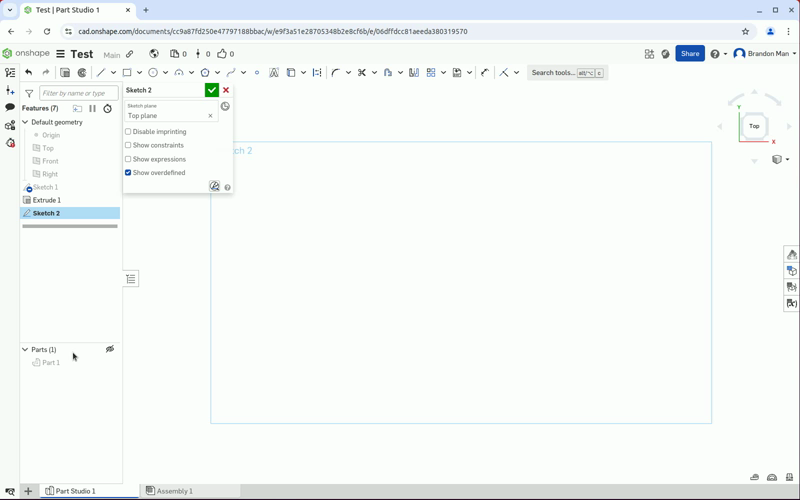
key(l)
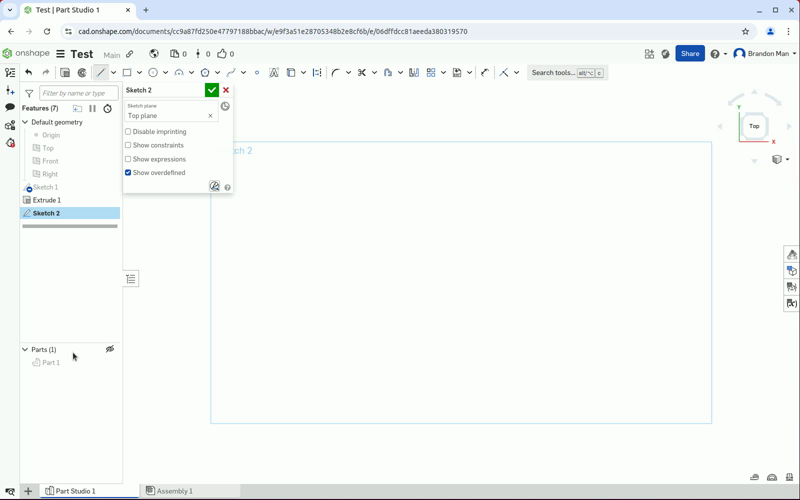
key_down(shift)
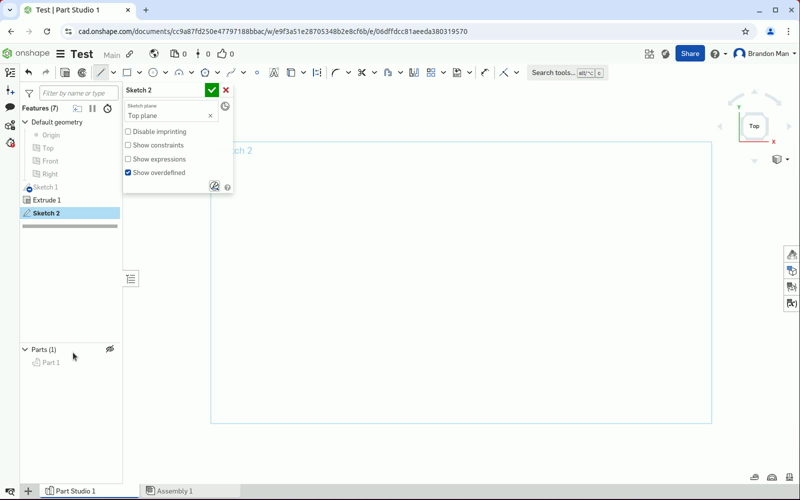
mouse_move(404, 212)
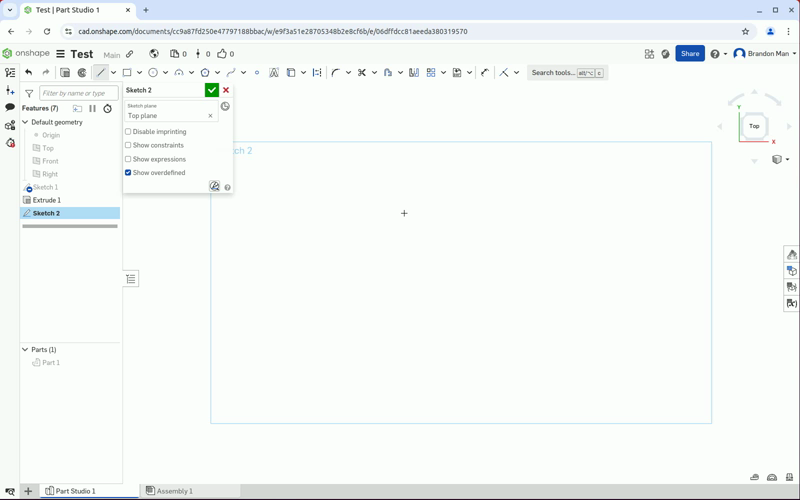
click(404, 212)
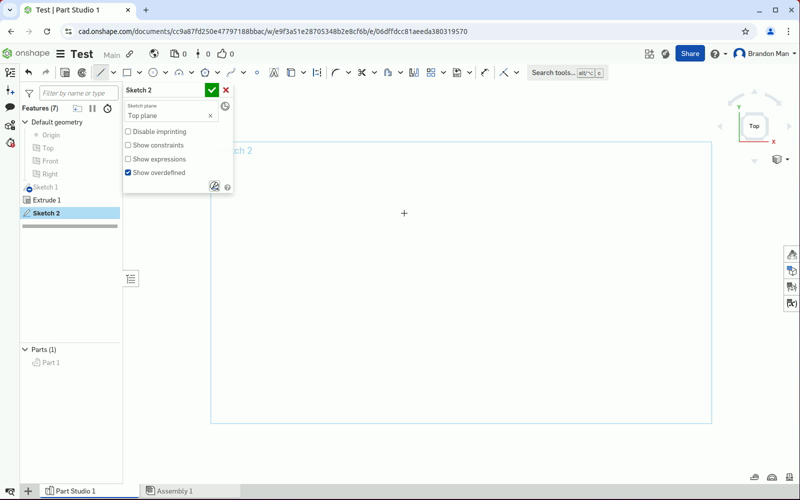
key_up(shift)
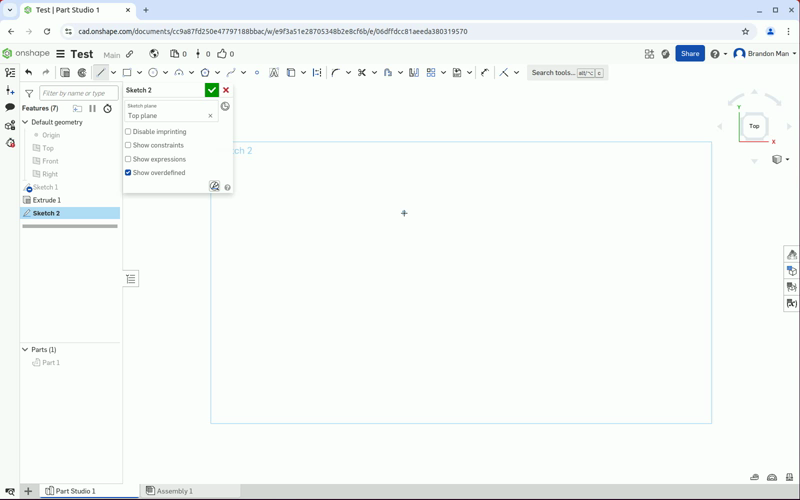
key_down(shift)
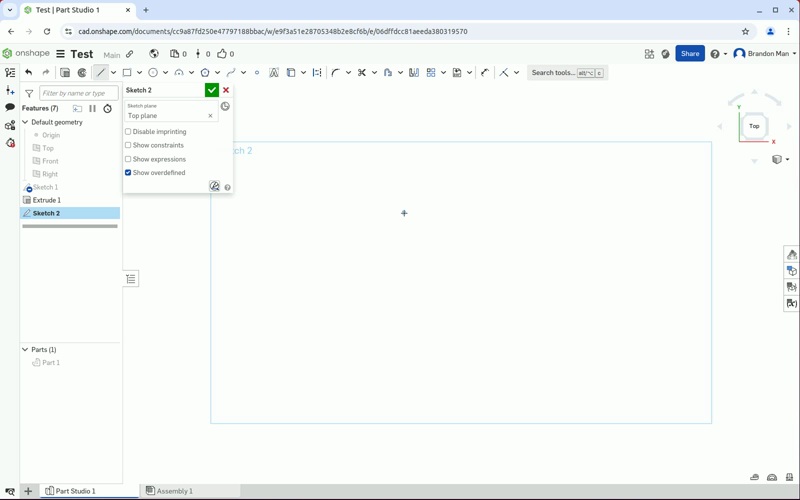
mouse_move(516, 212)
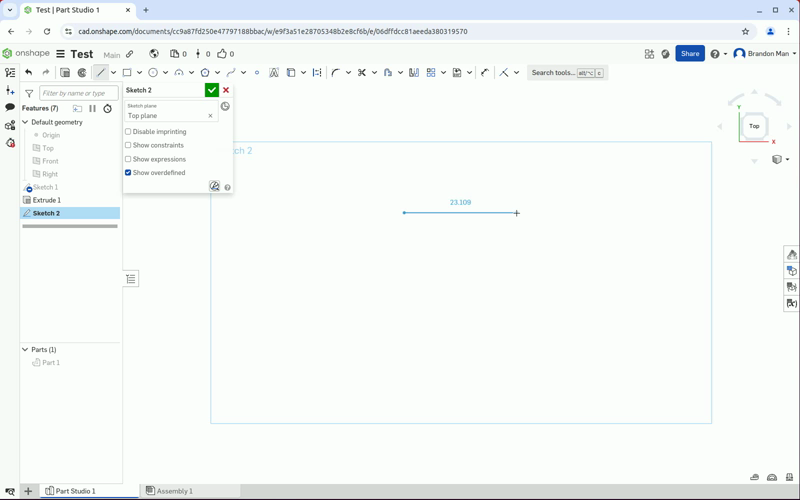
click(516, 212)
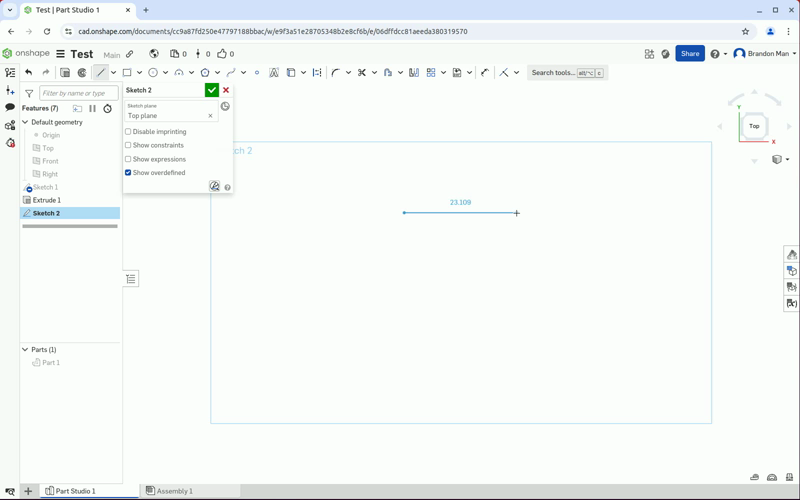
key_up(shift)
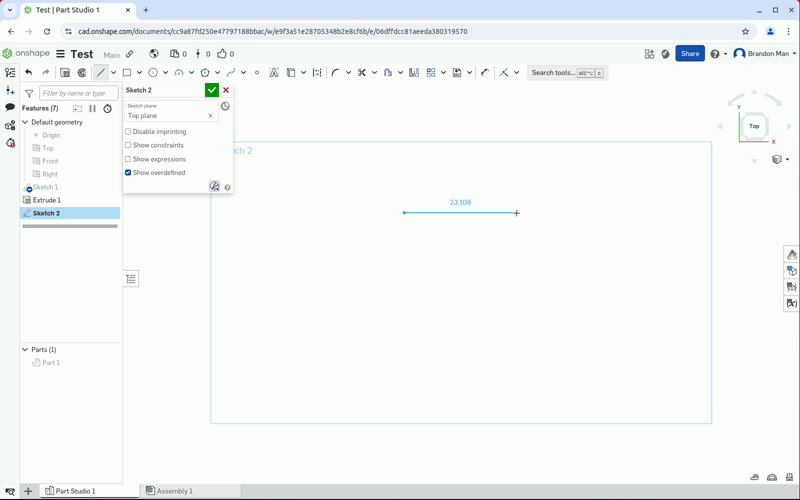
key_down(shift)
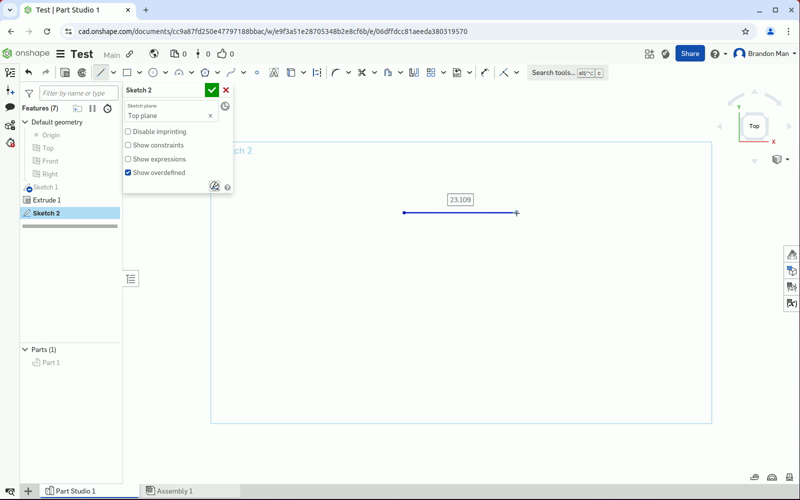
mouse_move(546, 212)
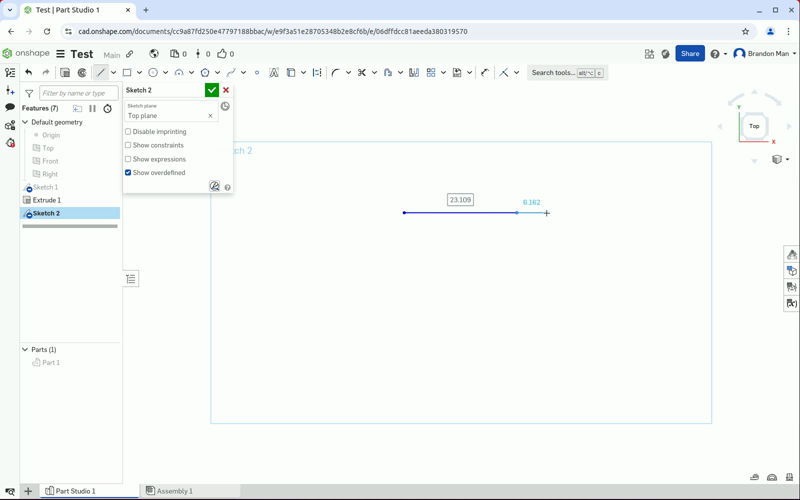
mouse_move(516, 169)
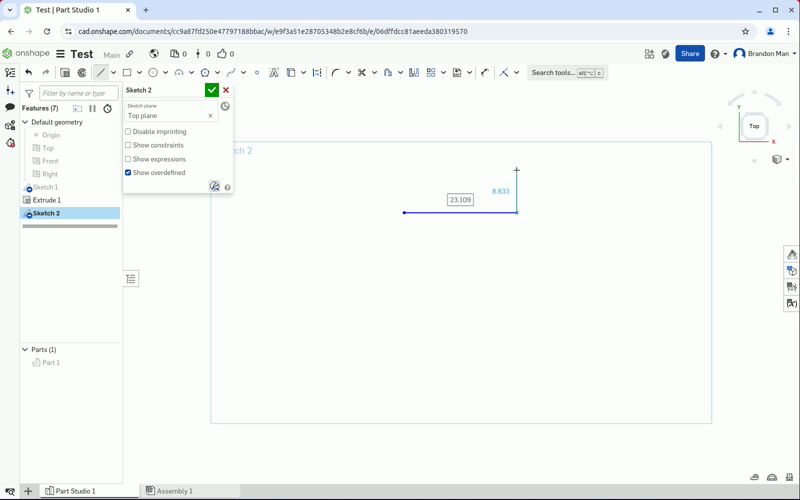
click(516, 169)
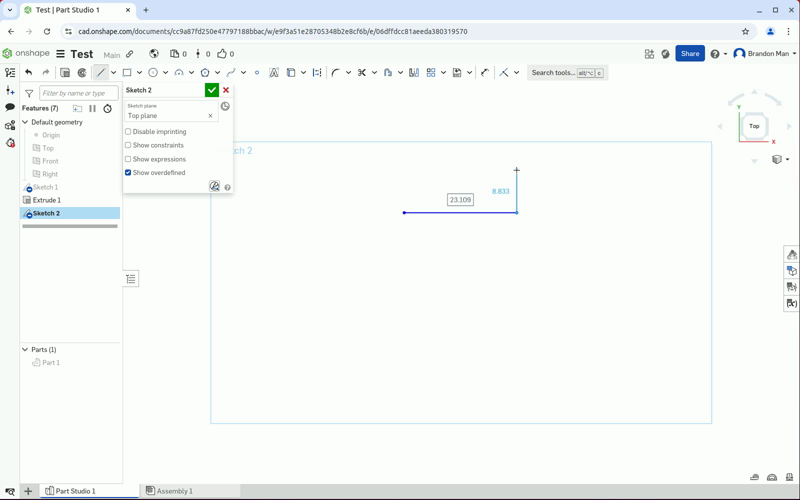
key_up(shift)
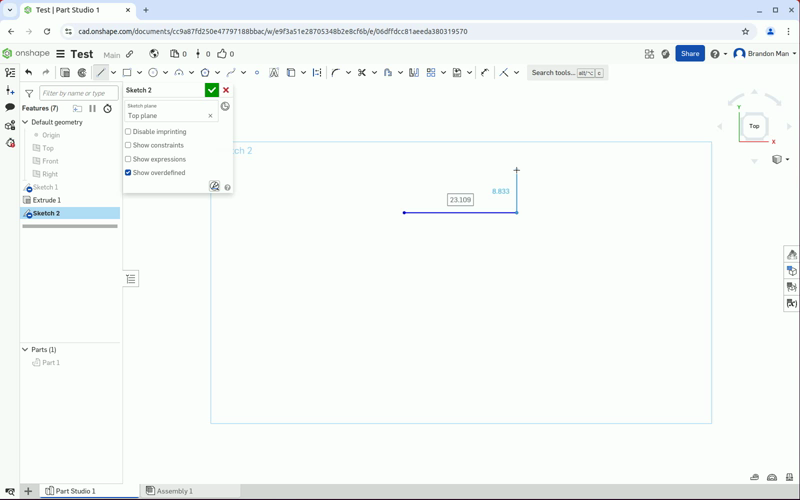
key_down(shift)
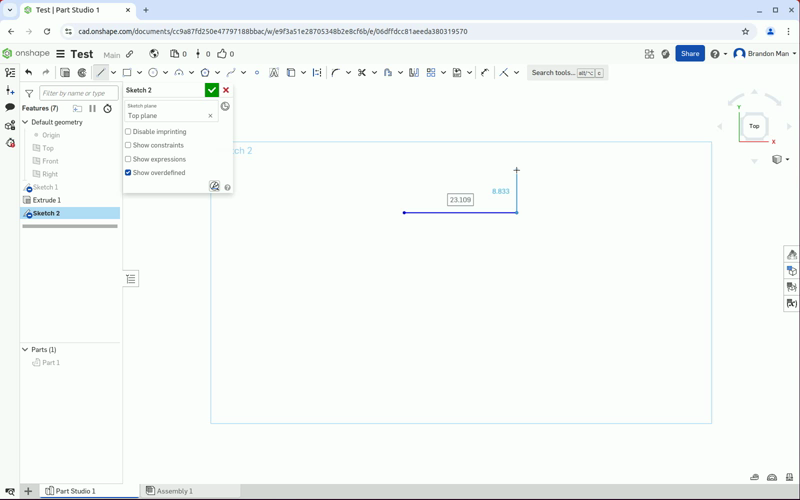
mouse_move(404, 169)
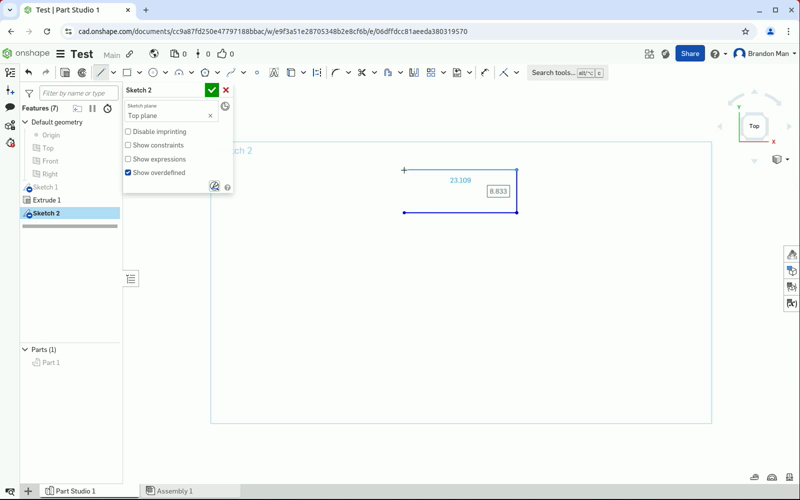
click(404, 169)
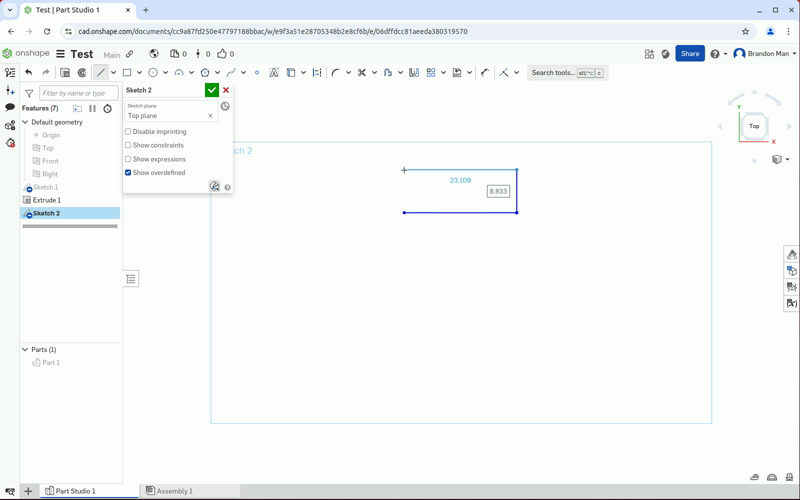
key_up(shift)
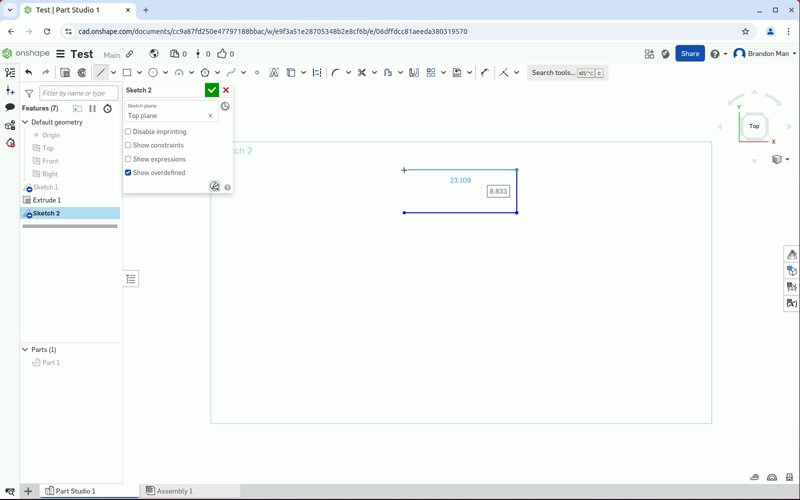
mouse_move(434, 169)
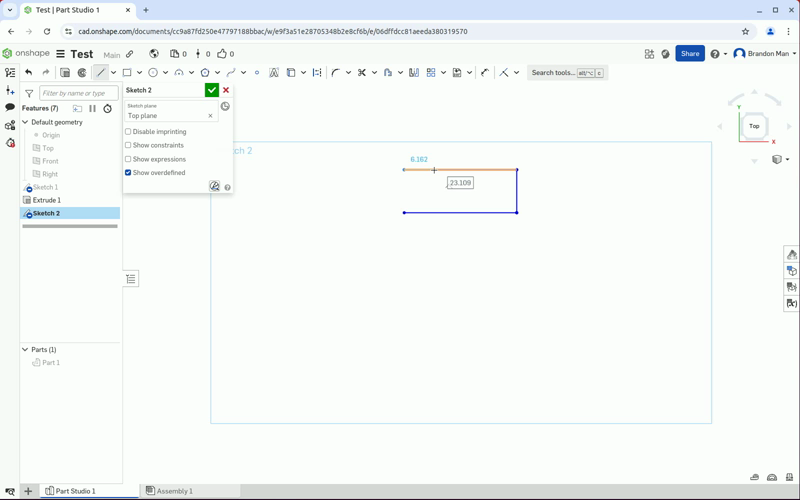
key_down(shift)
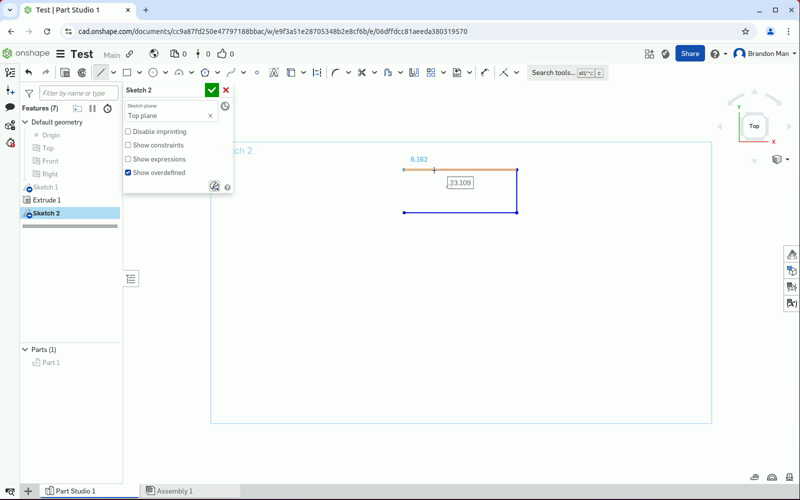
mouse_move(404, 212)
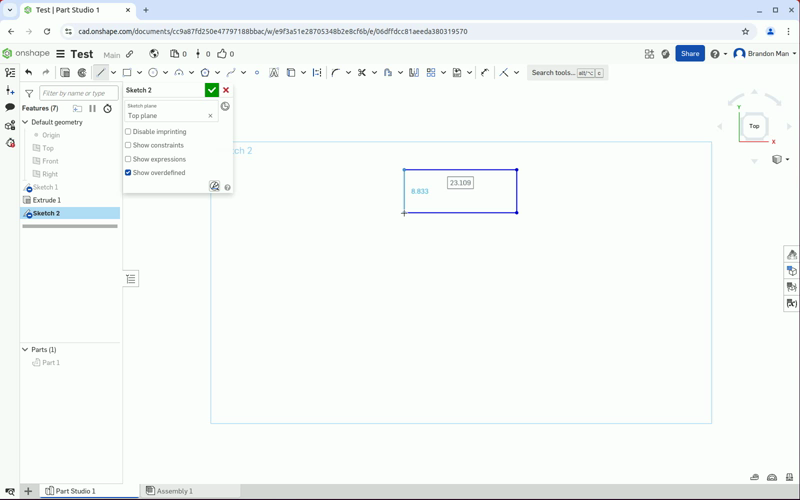
key_up(shift)
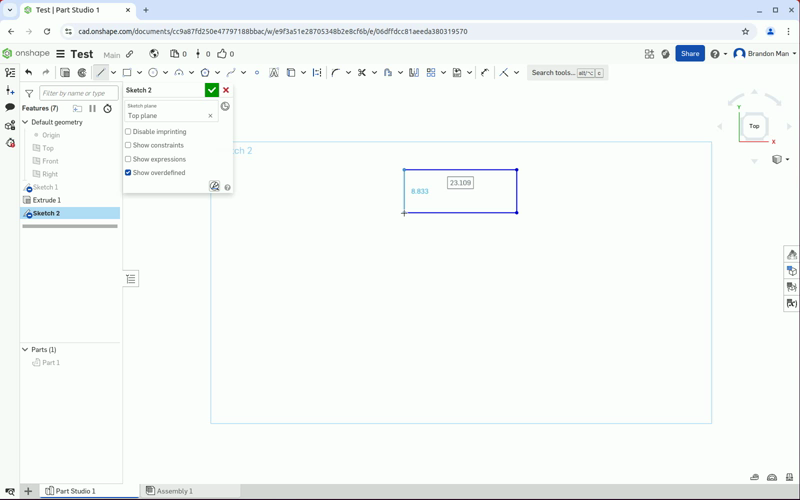
click(404, 212)
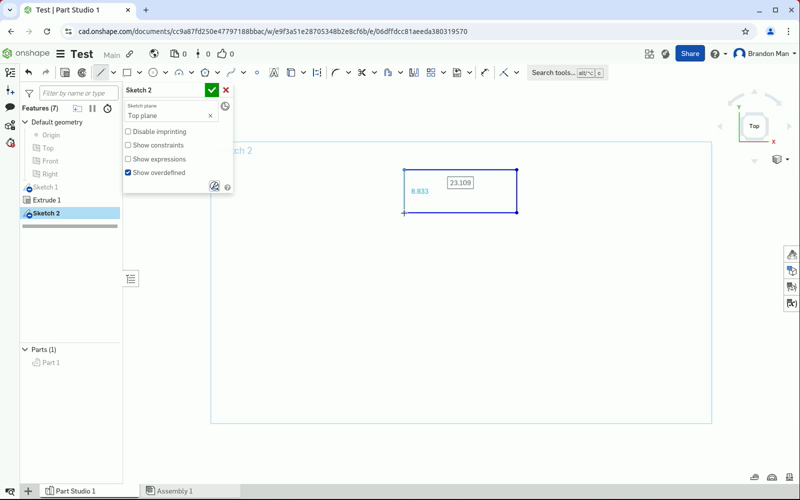
key(esc)
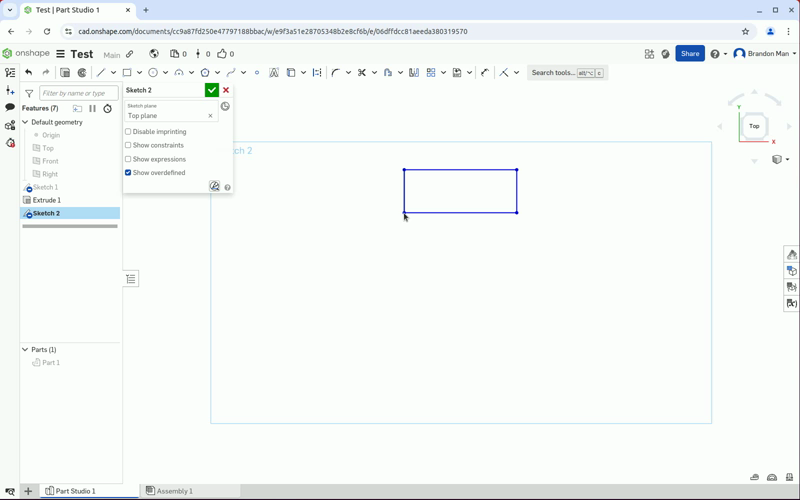
mouse_move(510, 200)
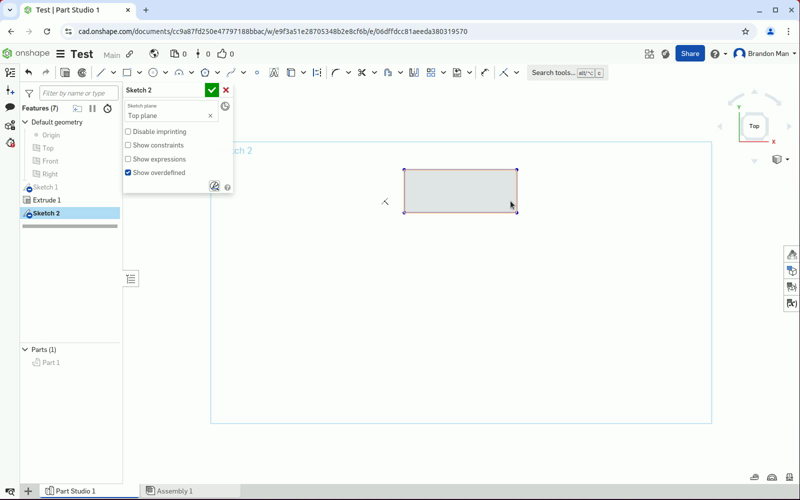
click(510, 200)
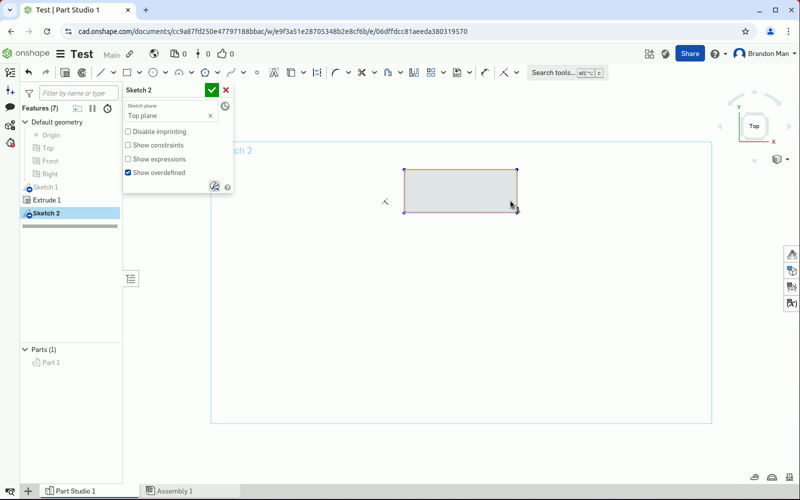
mouse_move(73, 352)
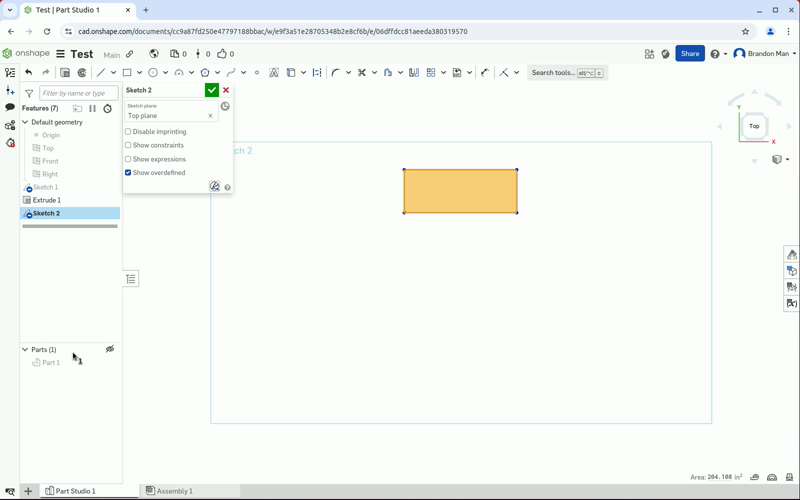
key(shift+y)
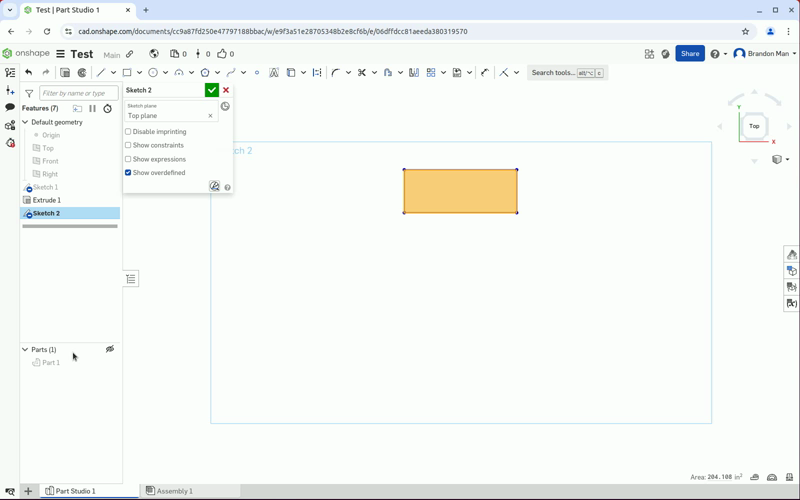
key(shift+e)
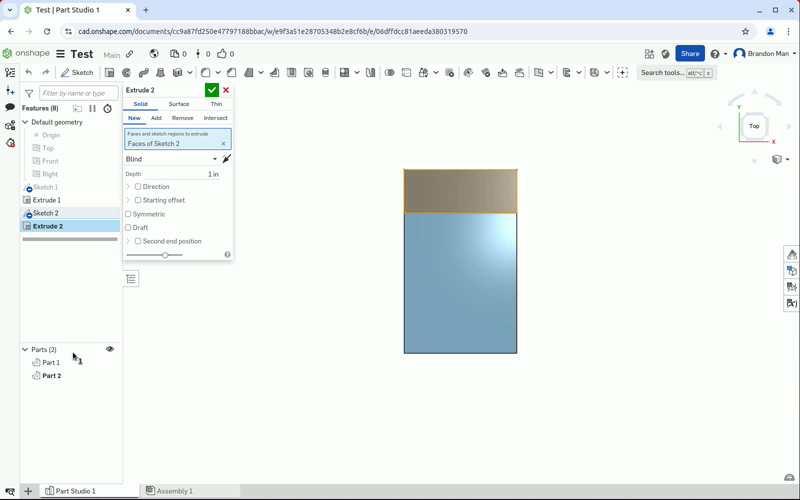
mouse_move(143, 106)
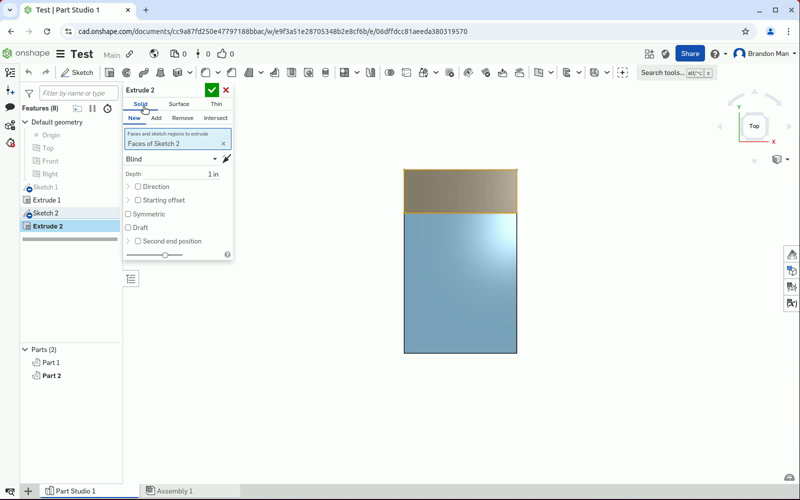
click(143, 106)
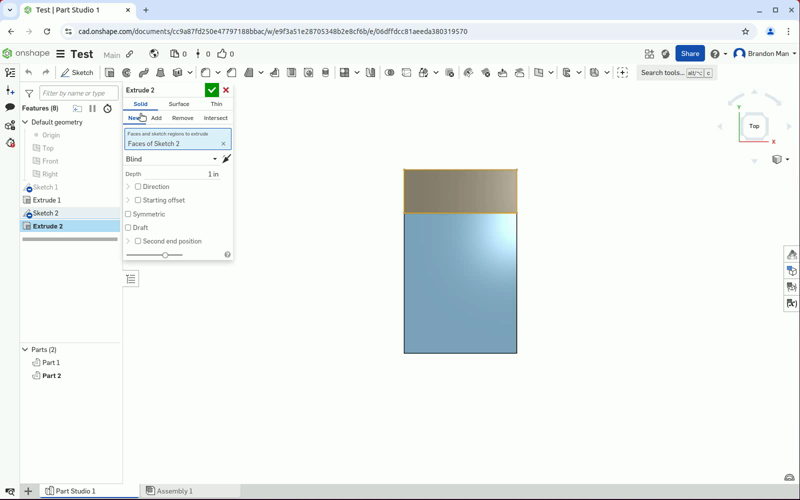
mouse_move(137, 120)
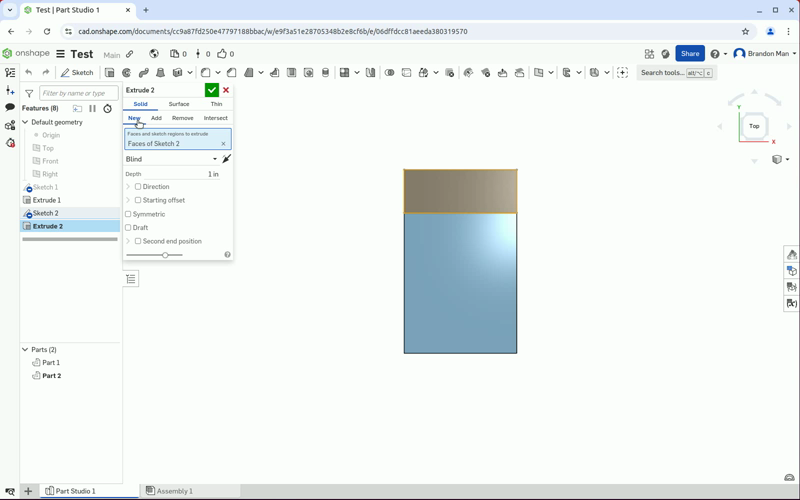
click(137, 120)
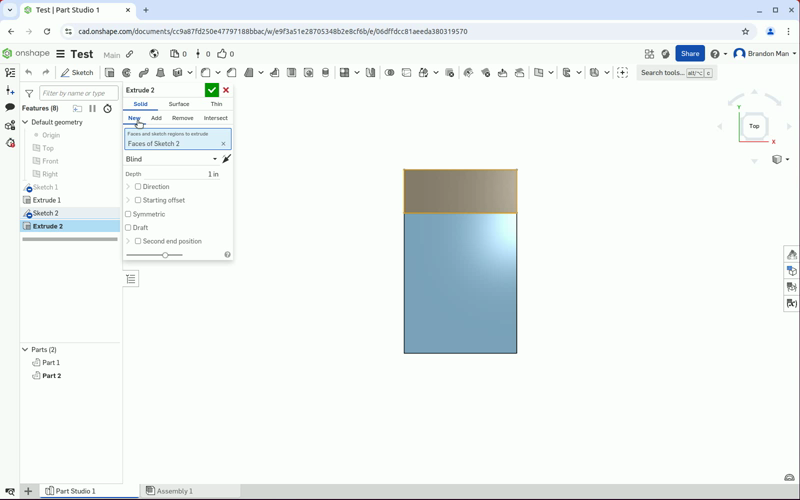
key(tab, 4)
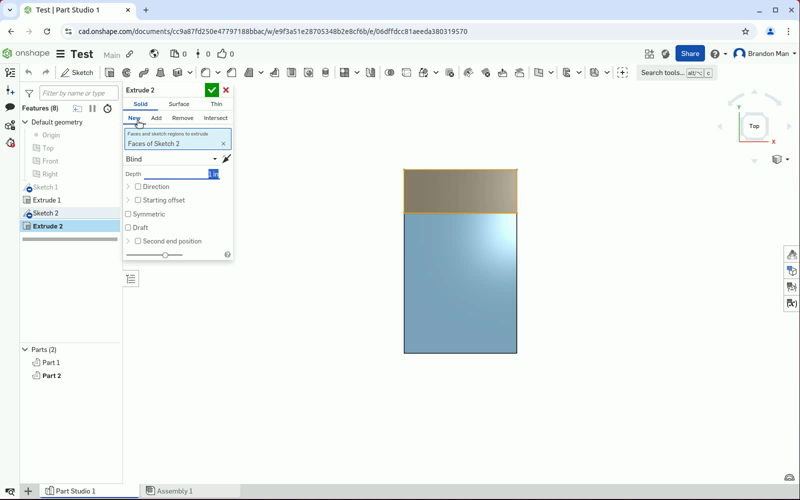
text(15.887)
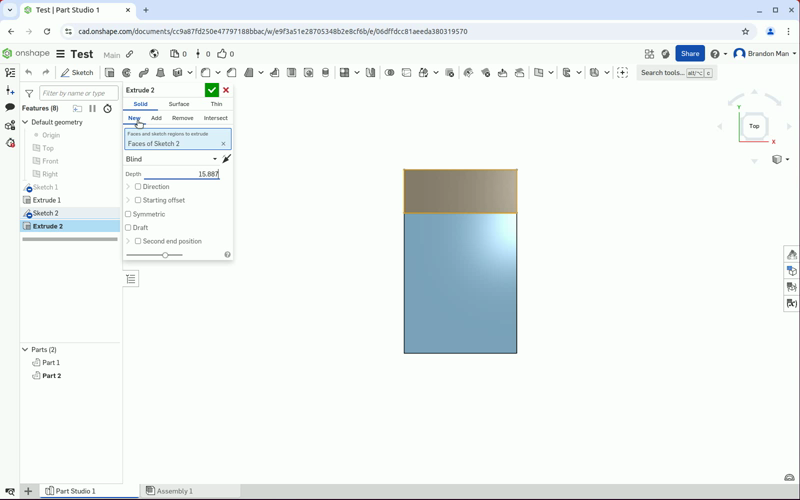
key(enter)
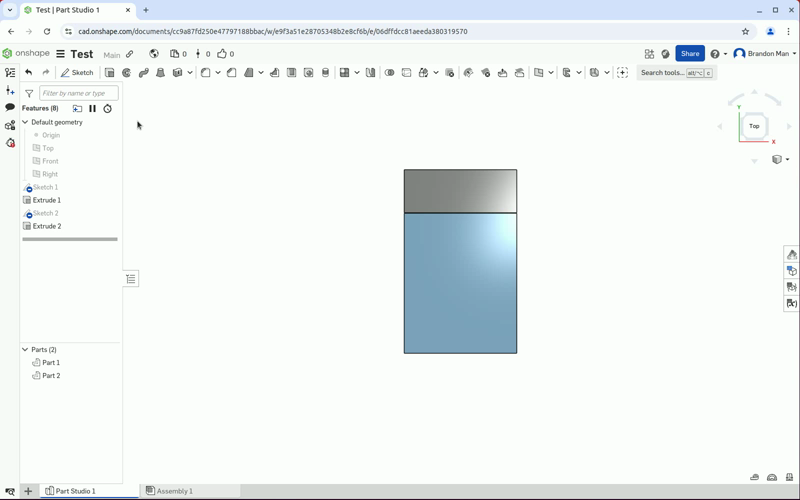
key(shift+h)
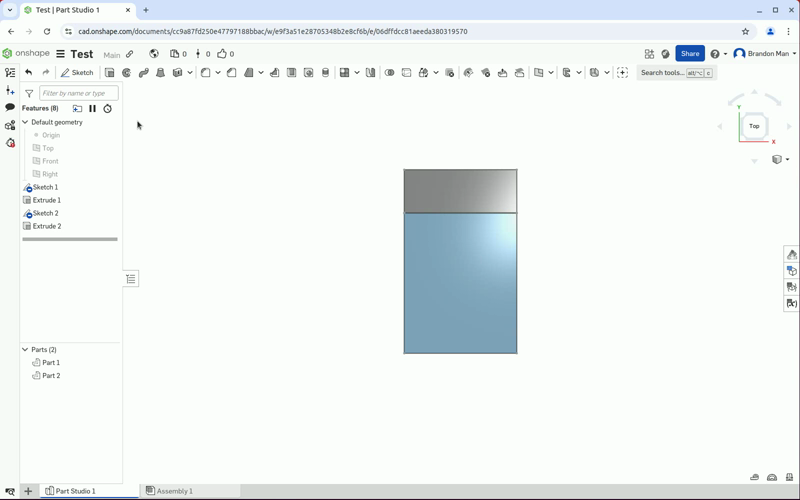
key(shift+h)
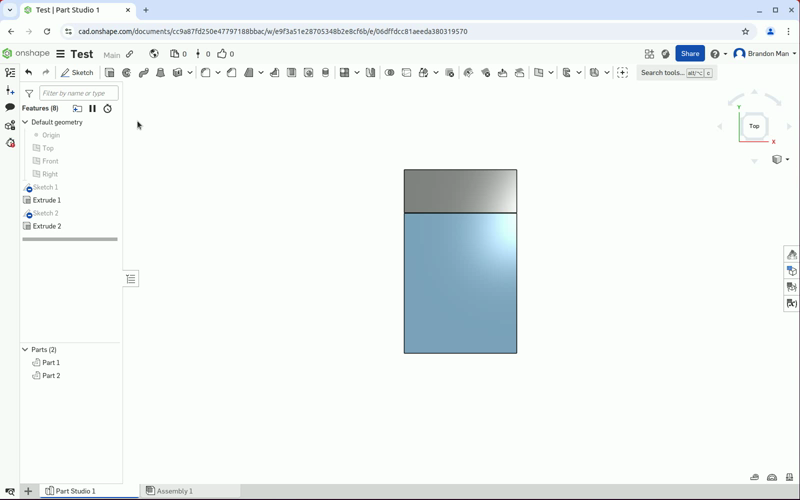
mouse_move(73, 189)
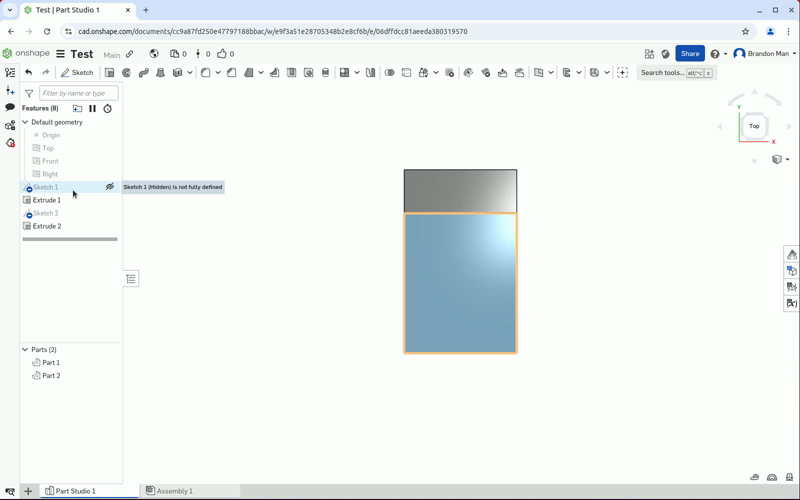
click(73, 189)
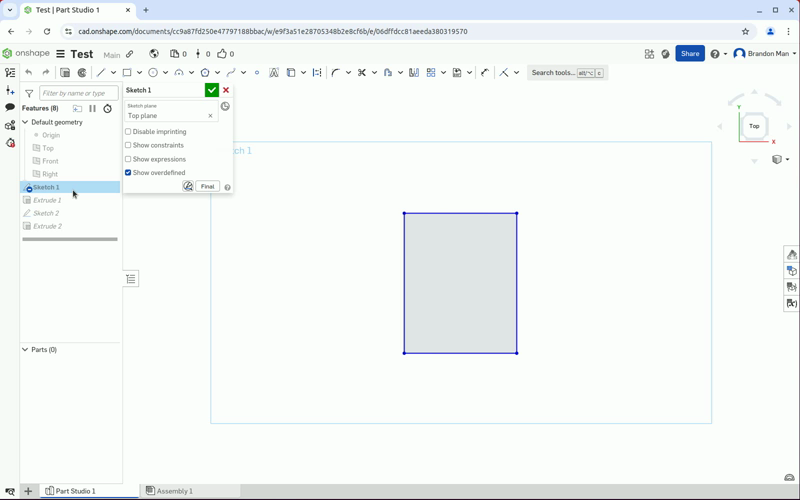
mouse_move(229, 92)
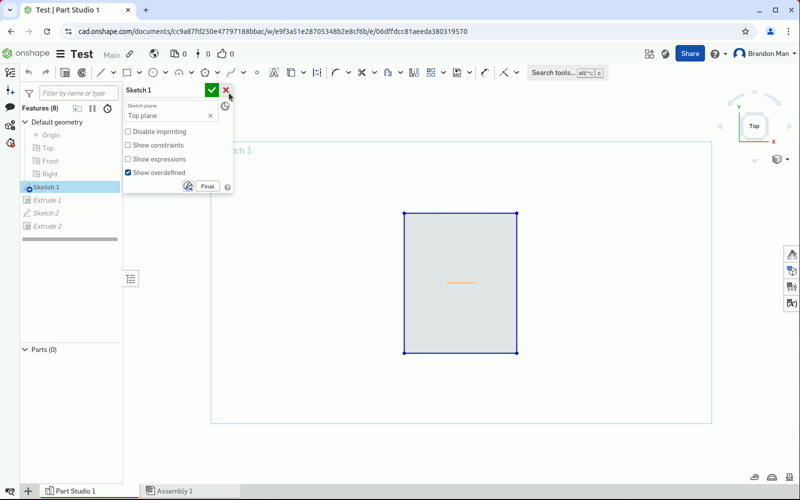
click(229, 92)
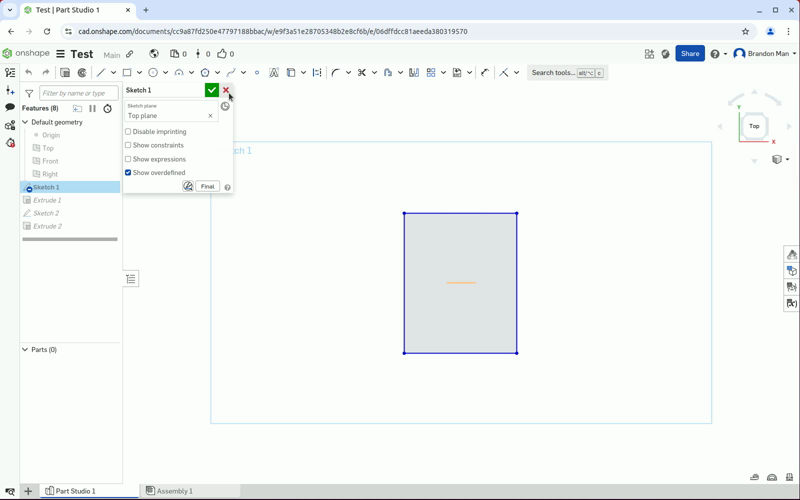
key(shift+s)
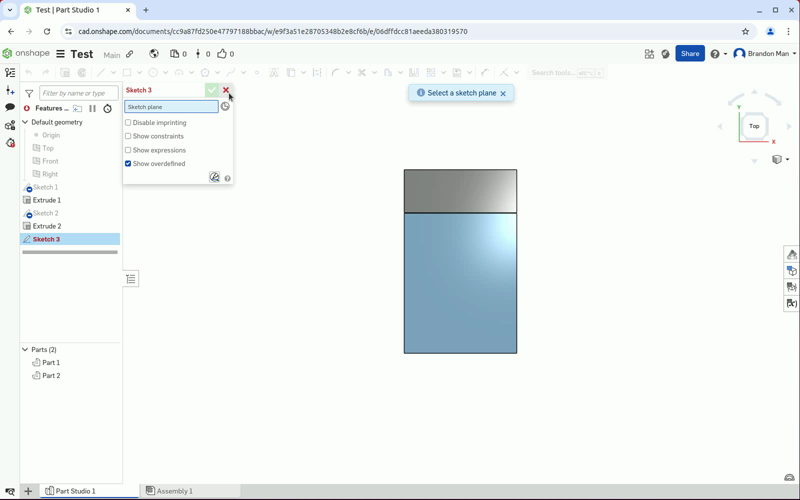
mouse_move(73, 150)
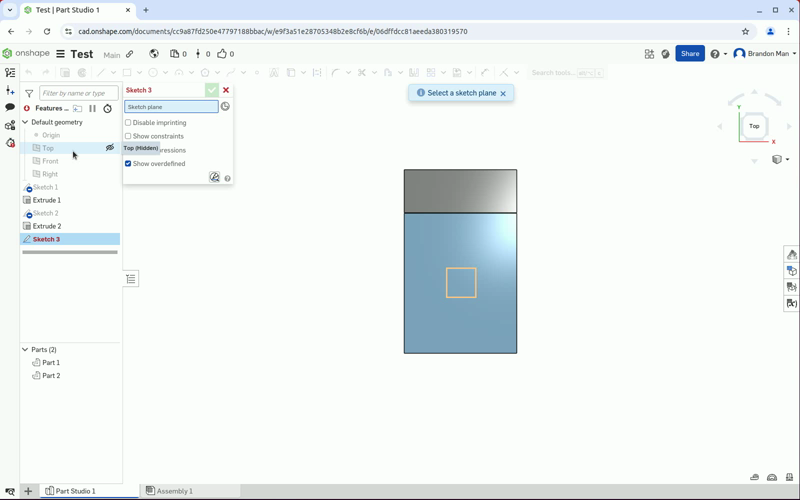
click(73, 150)
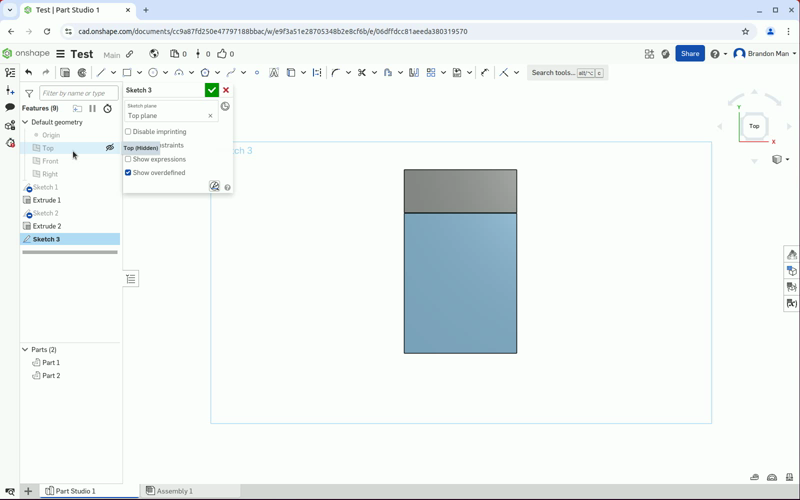
mouse_move(73, 352)
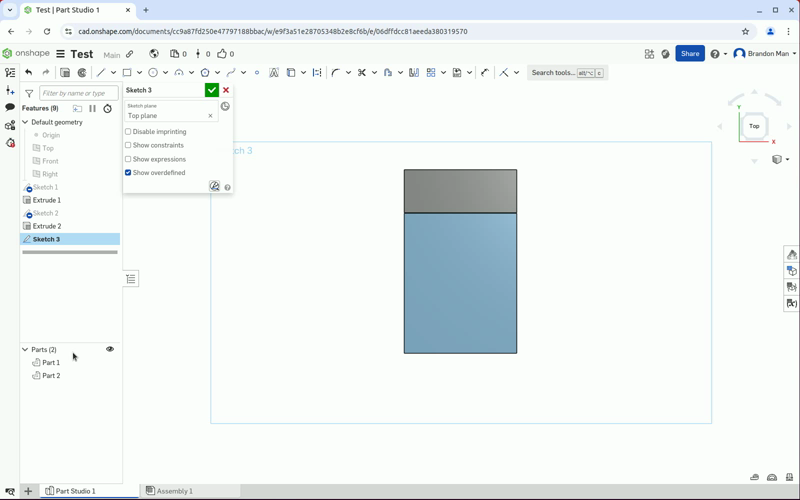
key(y)
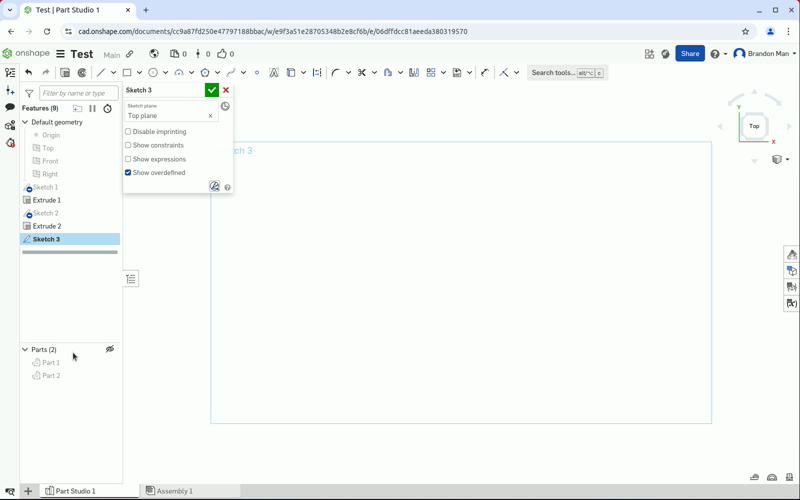
key(l)
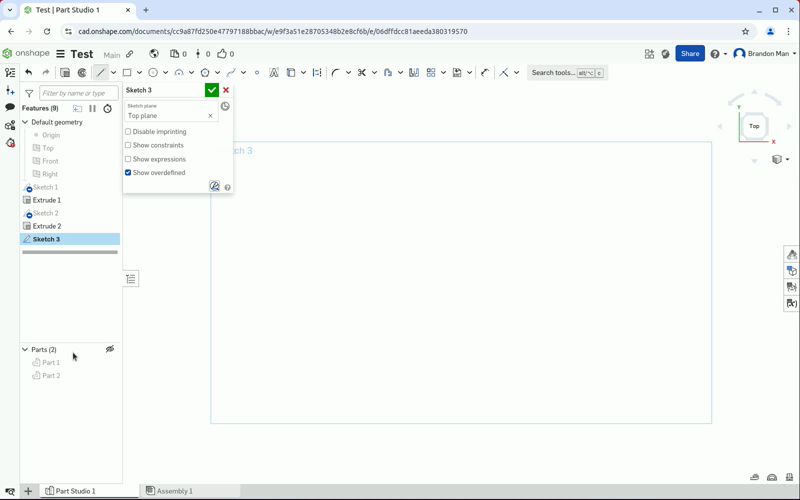
key_down(shift)
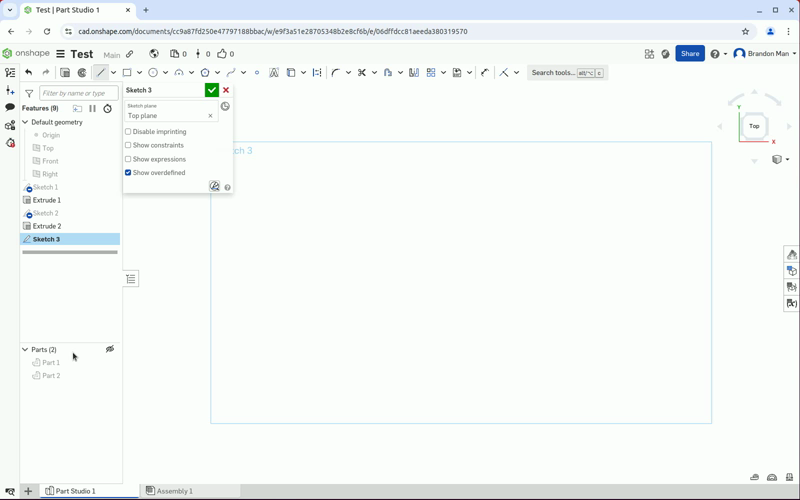
mouse_move(404, 395)
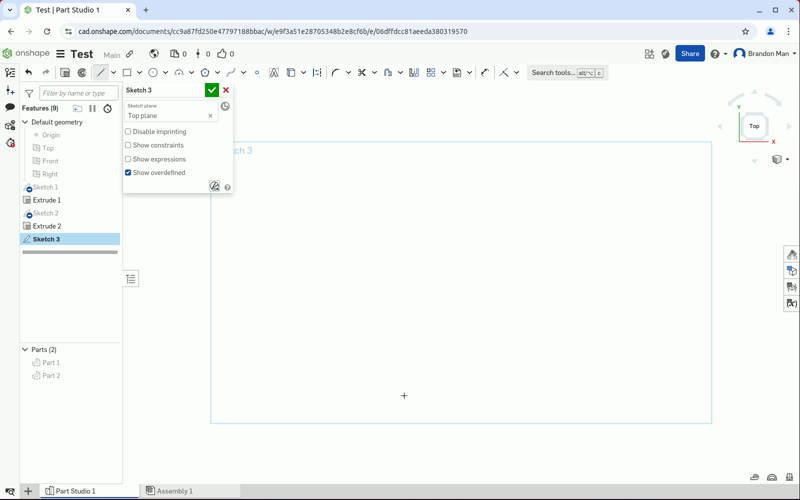
click(404, 395)
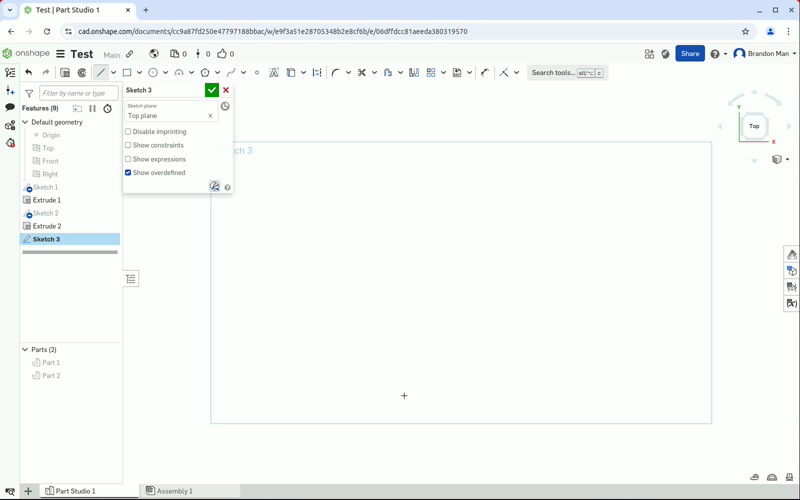
key_up(shift)
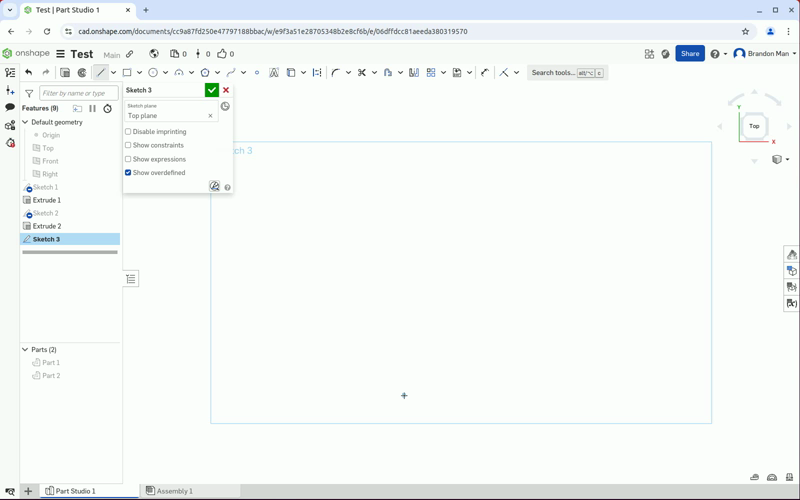
key_down(shift)
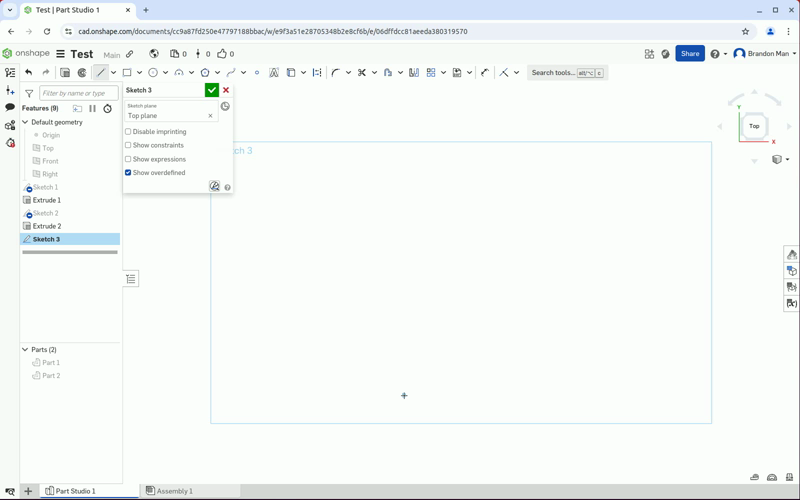
mouse_move(516, 395)
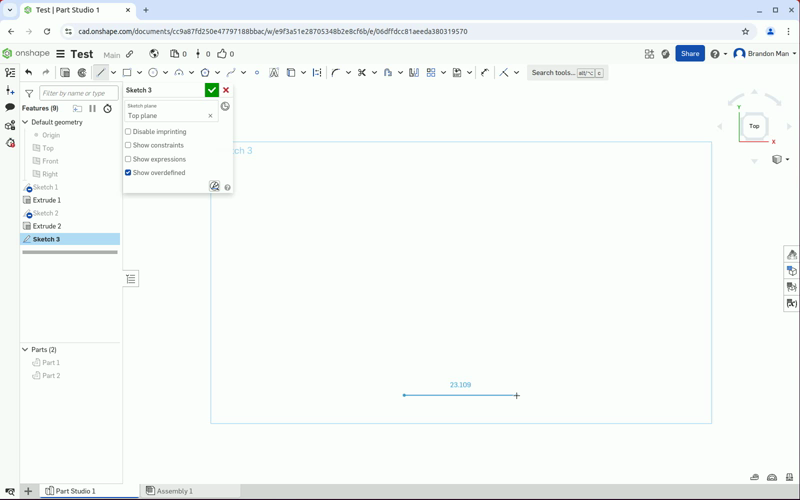
click(516, 395)
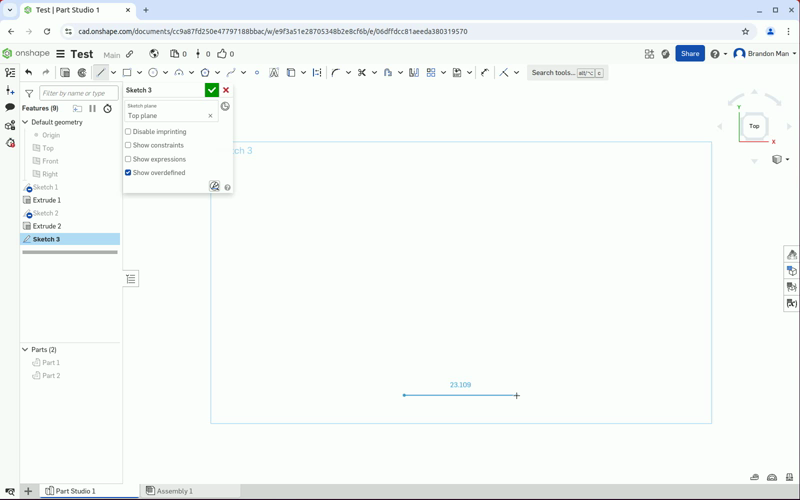
key_up(shift)
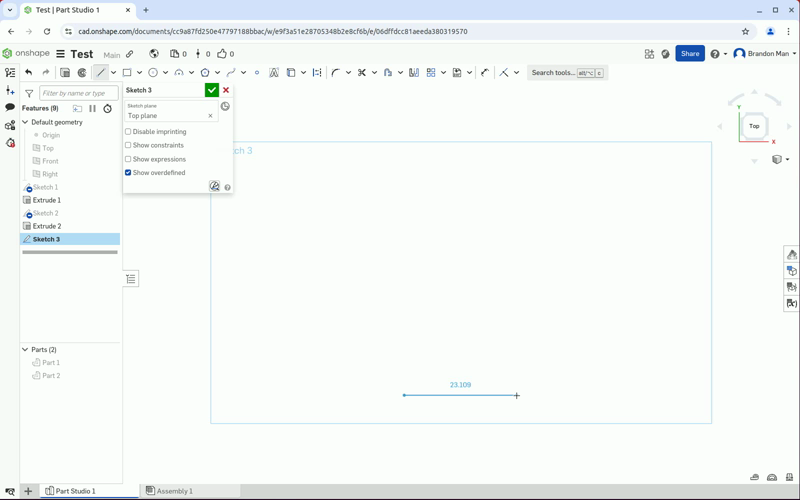
key_down(shift)
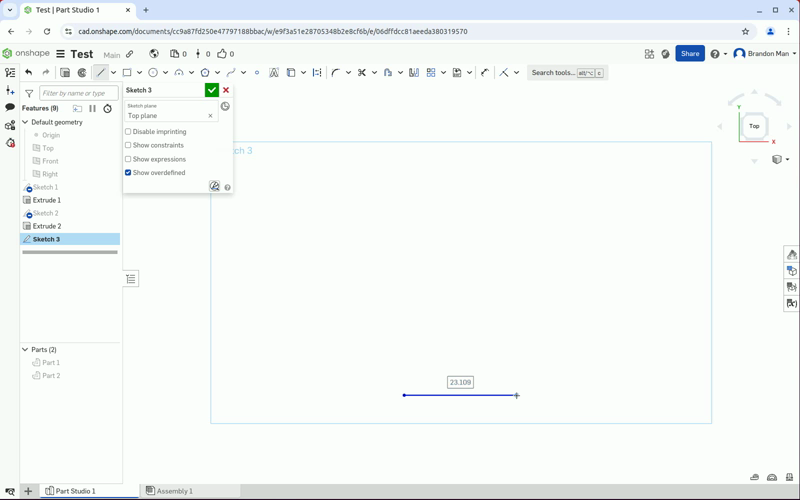
mouse_move(546, 395)
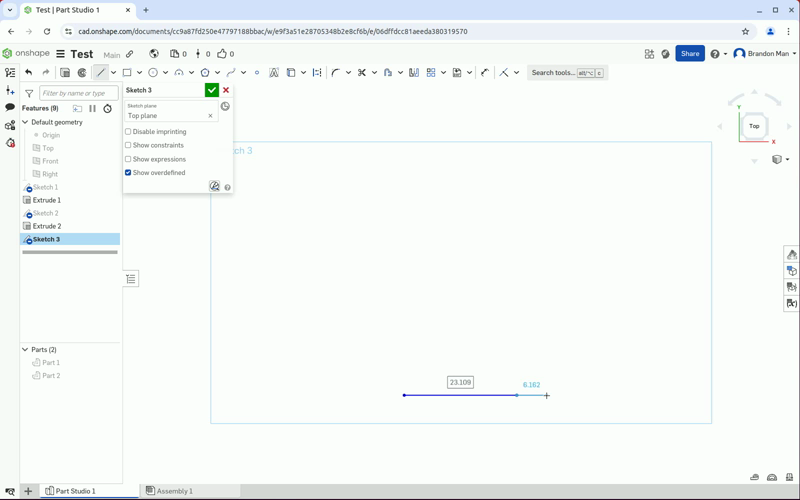
mouse_move(516, 352)
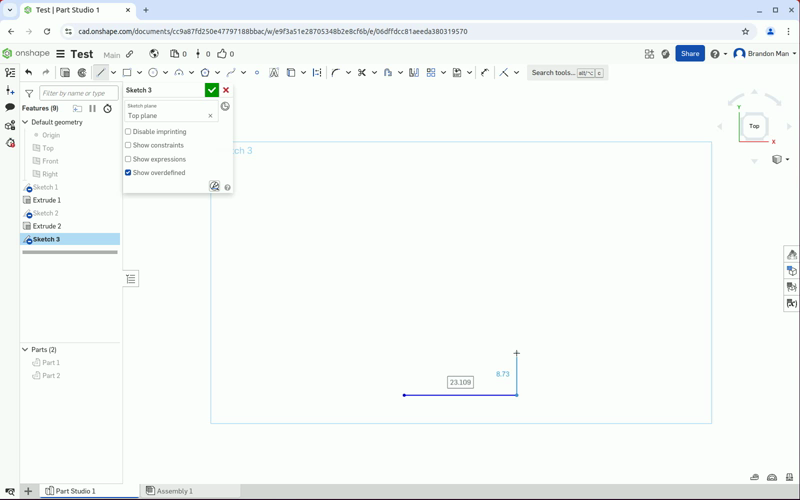
click(516, 352)
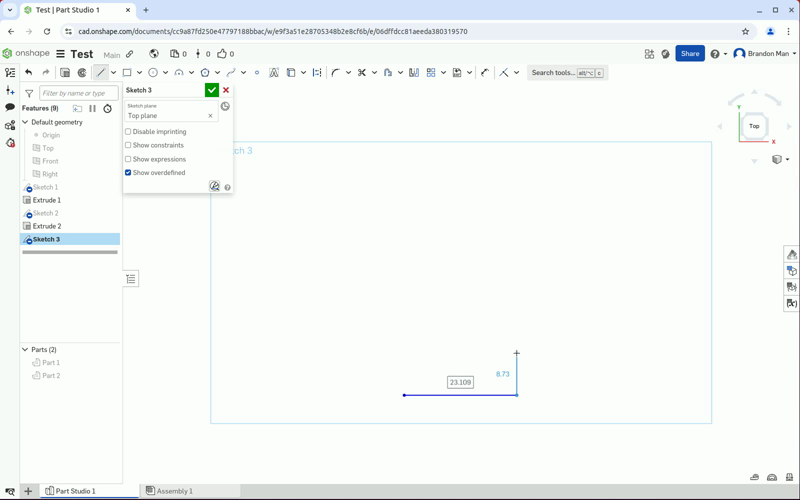
key_up(shift)
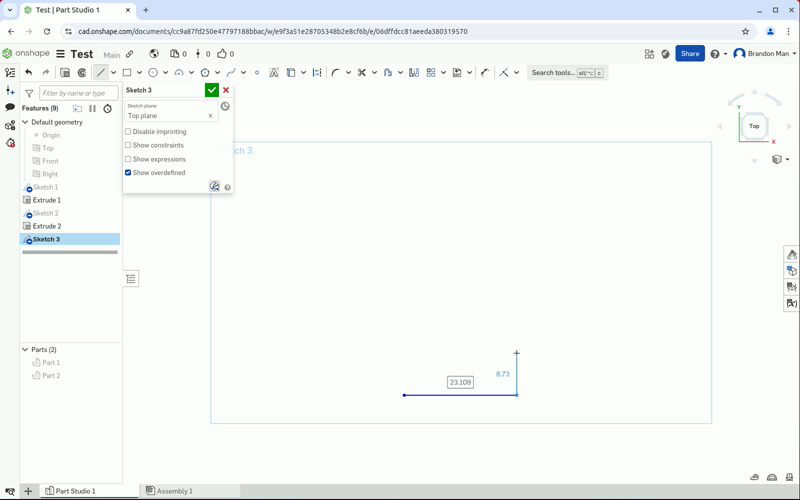
key_down(shift)
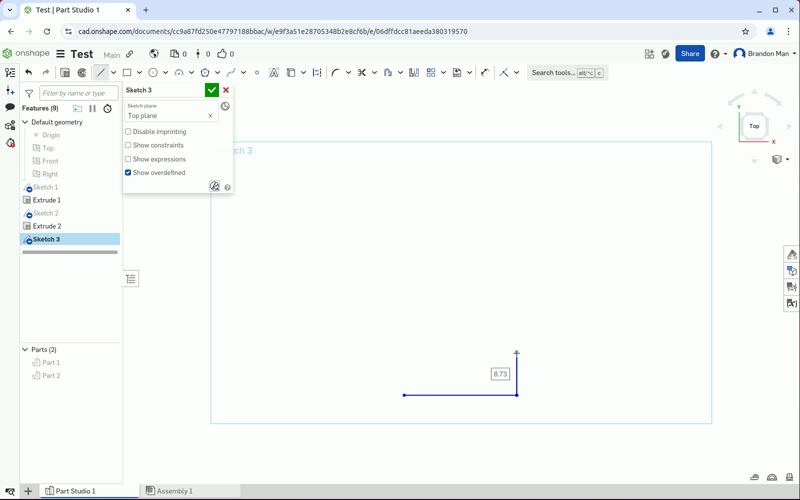
mouse_move(404, 352)
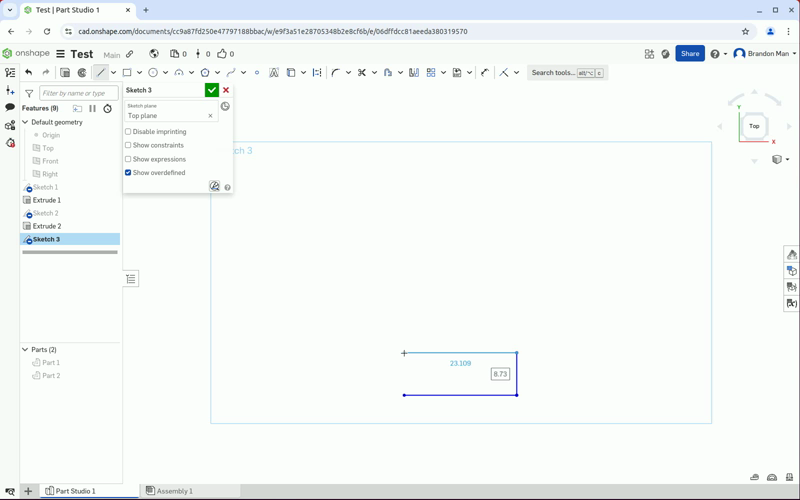
click(404, 352)
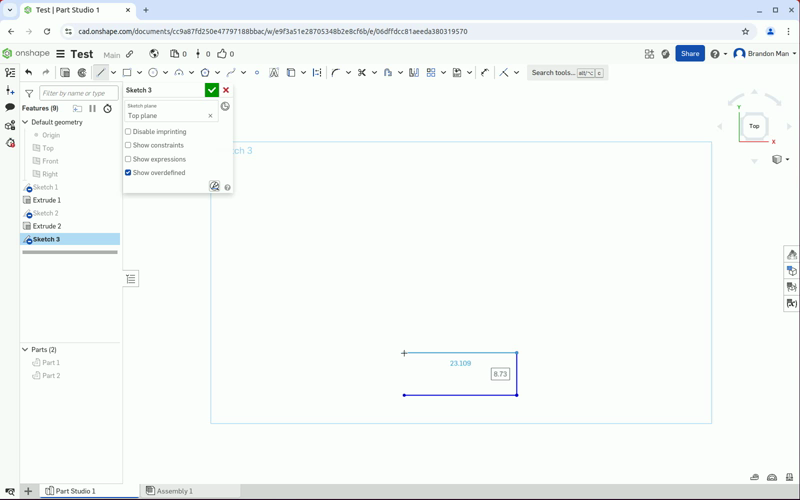
key_up(shift)
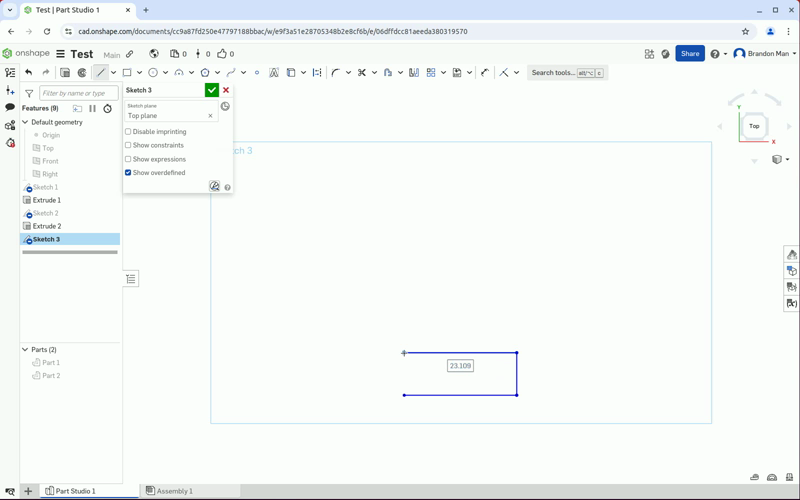
mouse_move(434, 352)
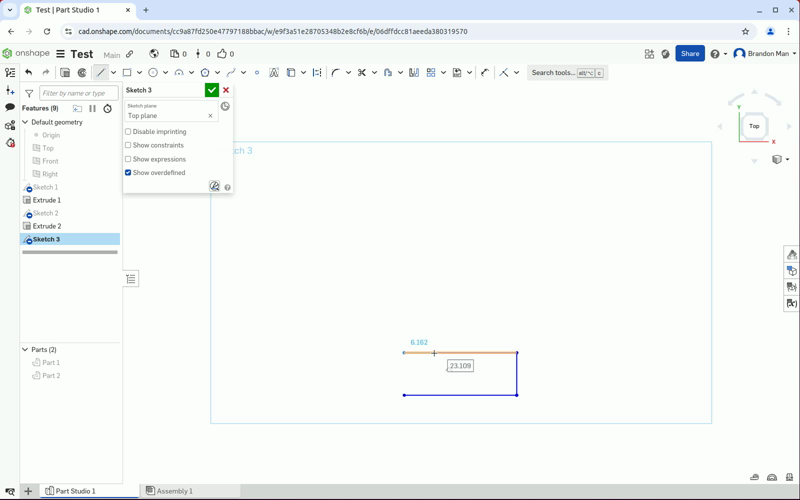
key_down(shift)
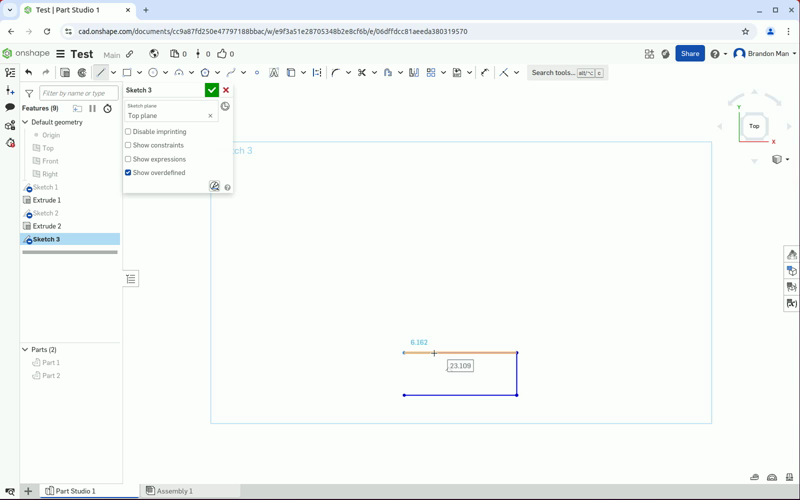
mouse_move(404, 395)
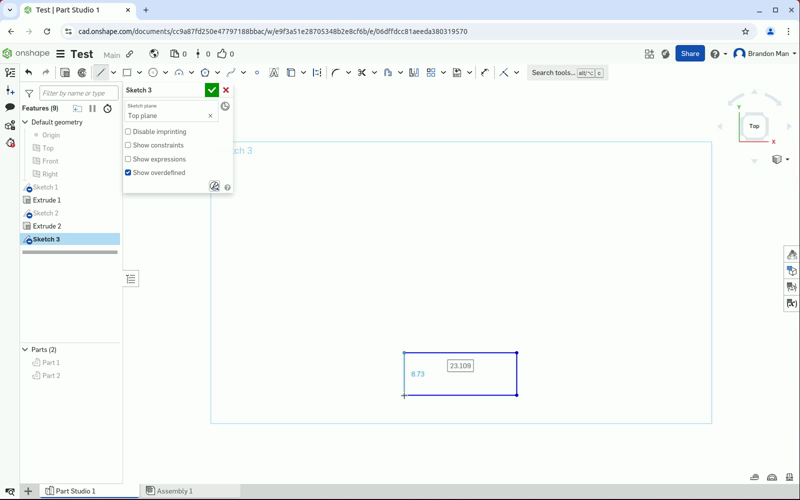
key_up(shift)
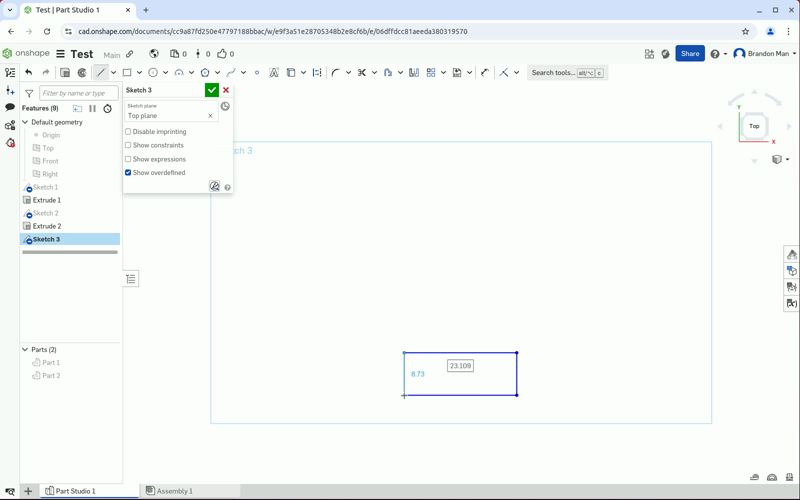
click(404, 395)
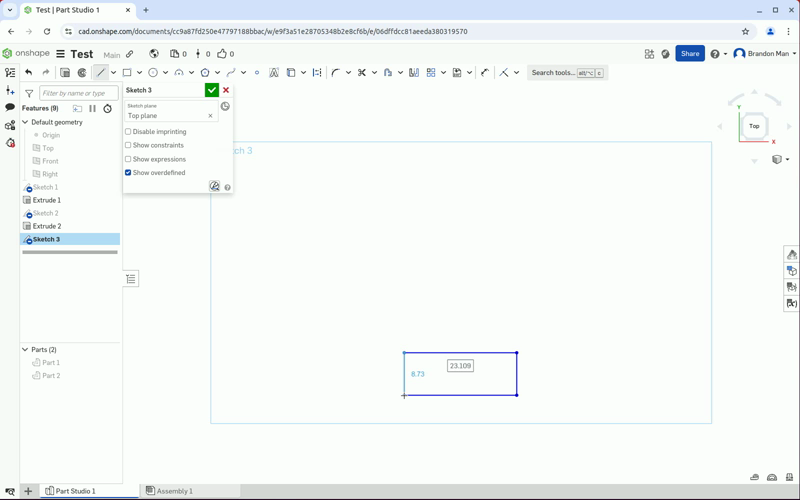
key(esc)
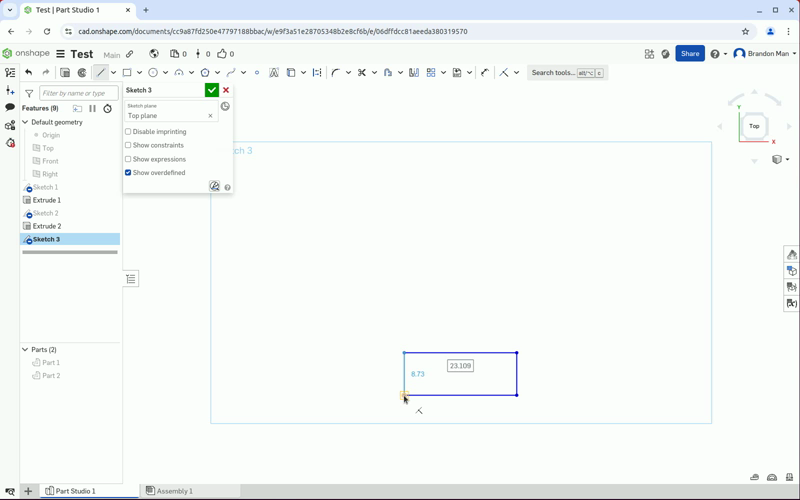
mouse_move(475, 360)
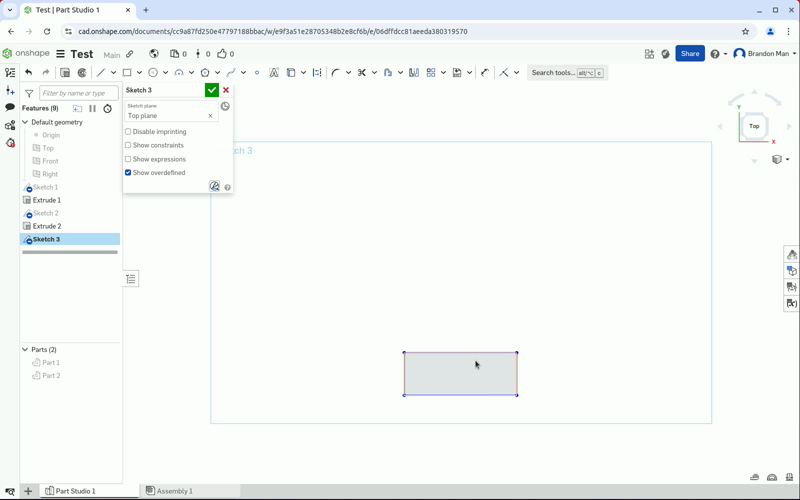
click(475, 360)
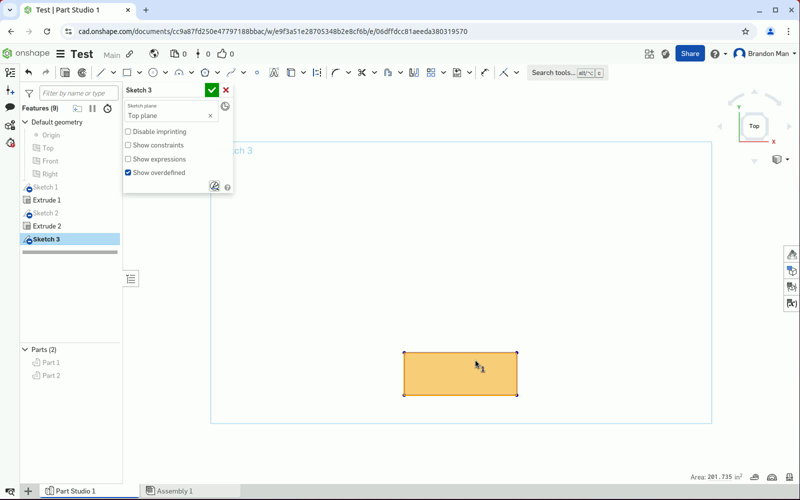
mouse_move(73, 352)
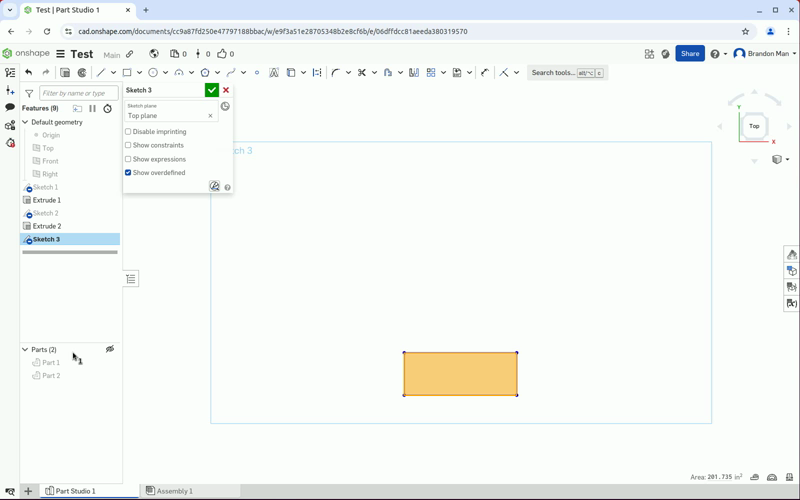
key(shift+y)
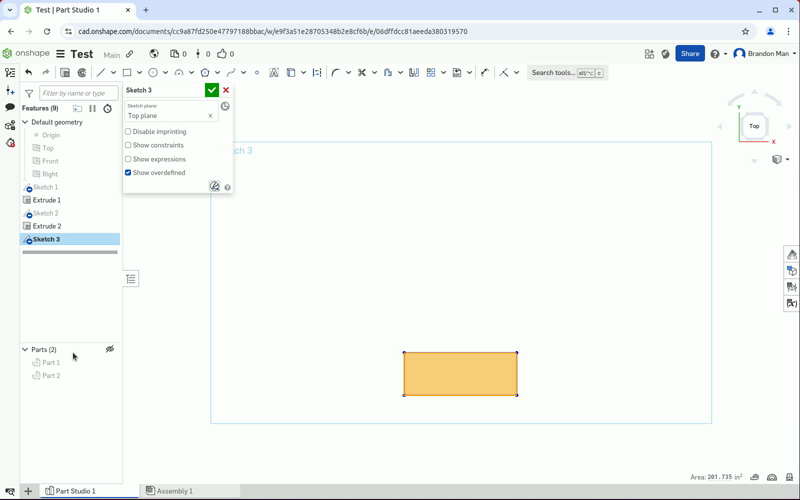
key(shift+e)
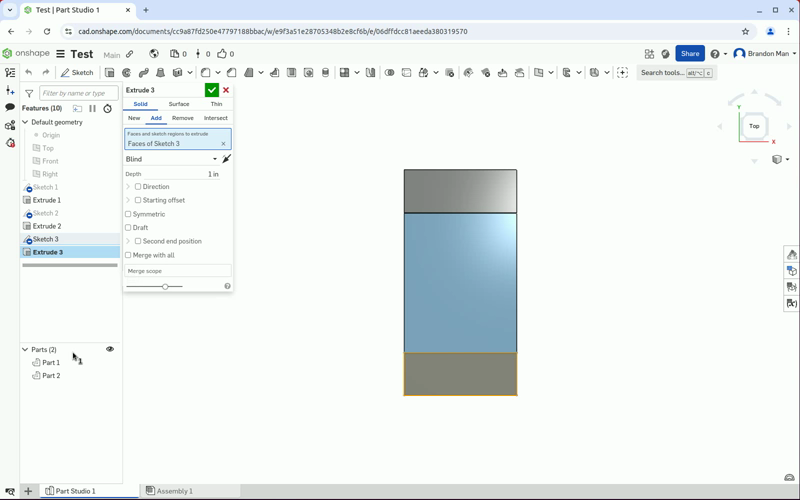
mouse_move(143, 106)
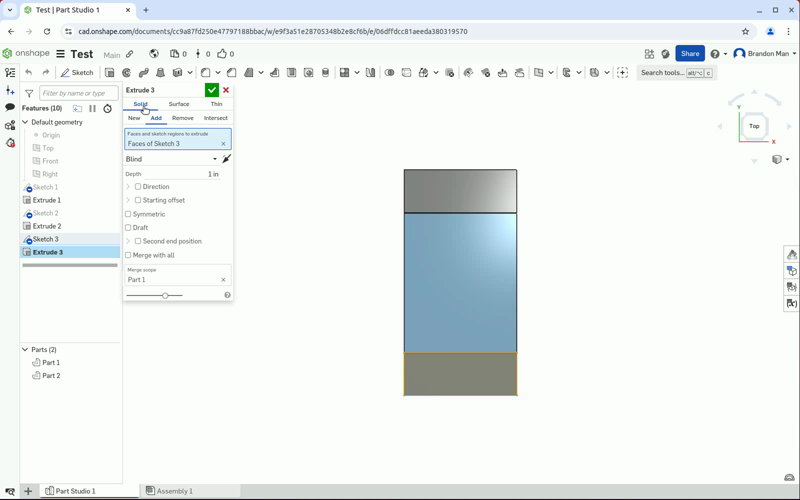
click(143, 106)
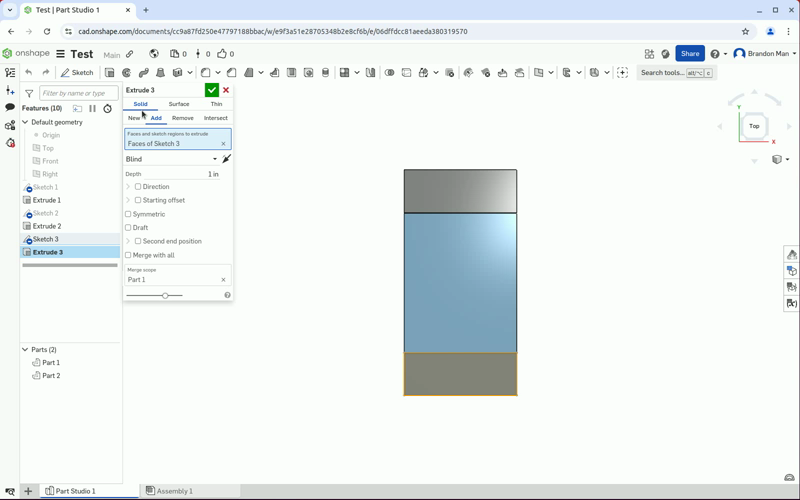
mouse_move(137, 120)
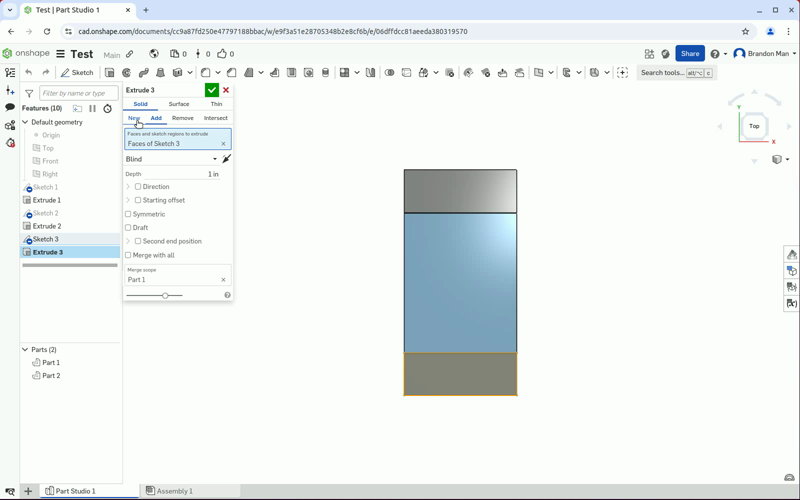
click(137, 120)
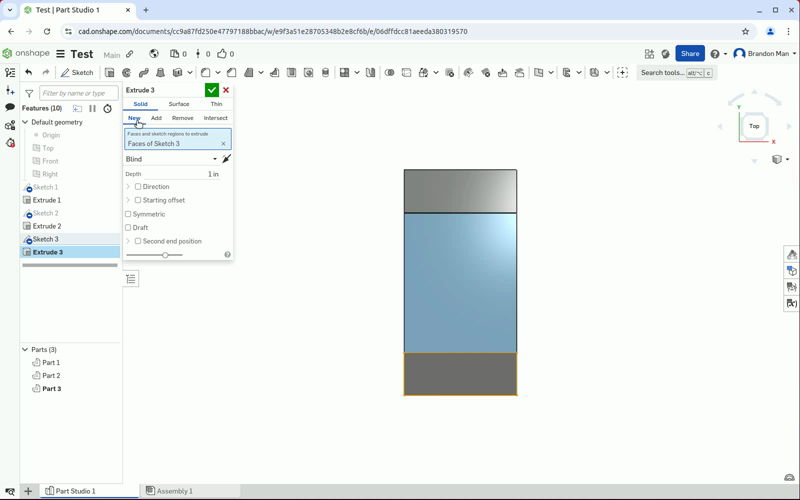
key(tab, 4)
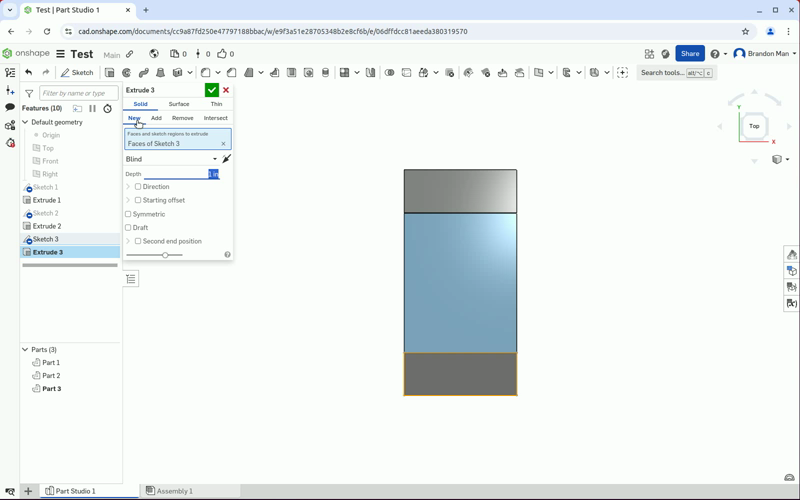
text(15.887)
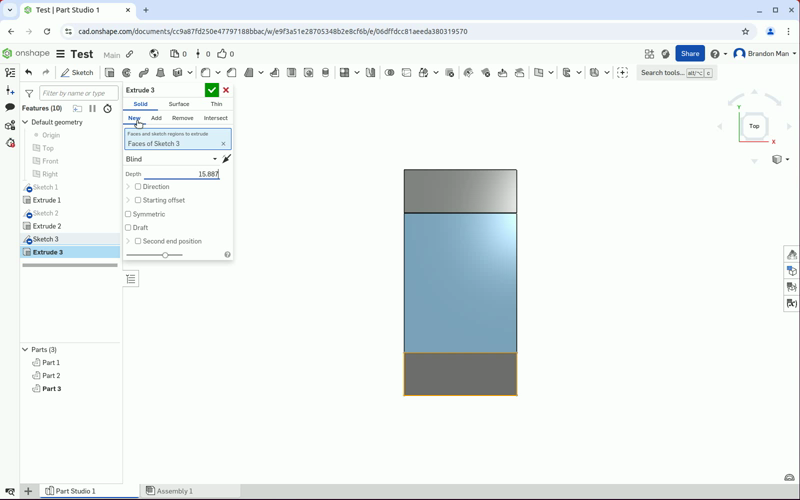
key(enter)
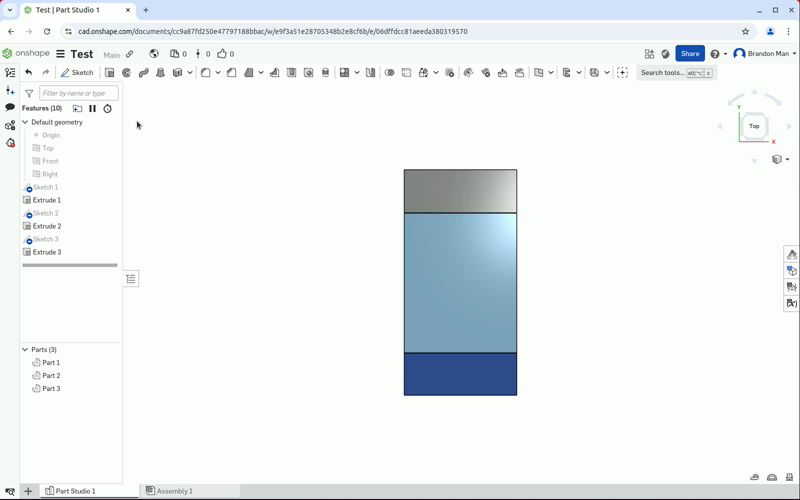
key(shift+h)
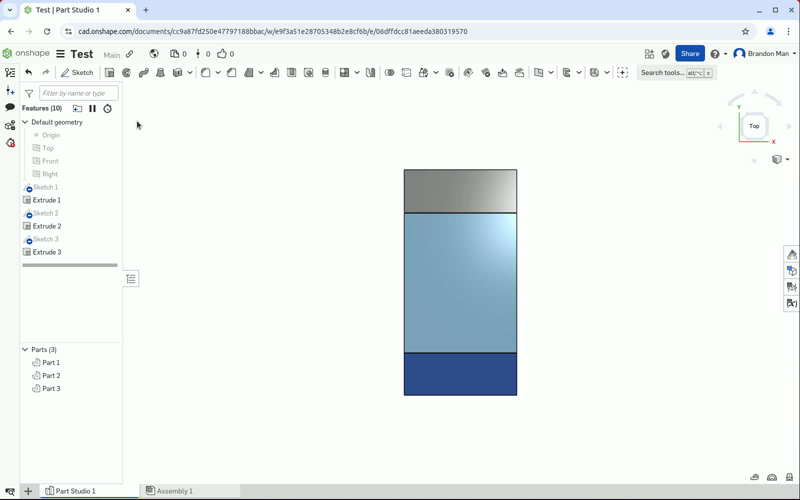
key(shift+h)
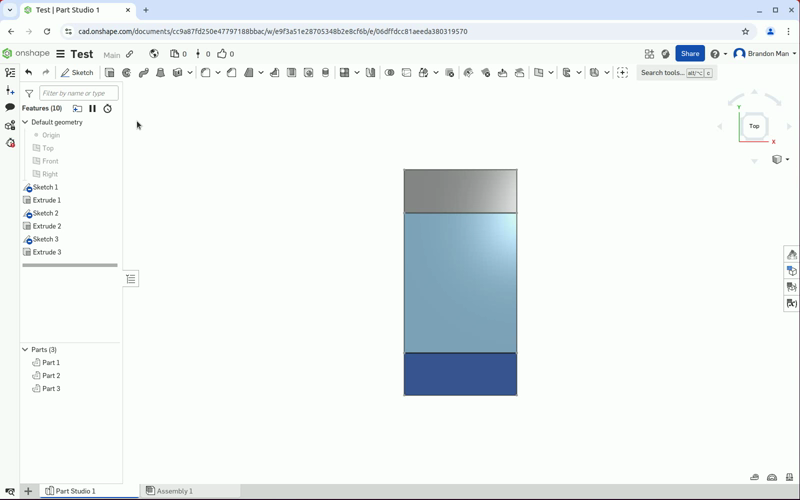
key(shift+7)
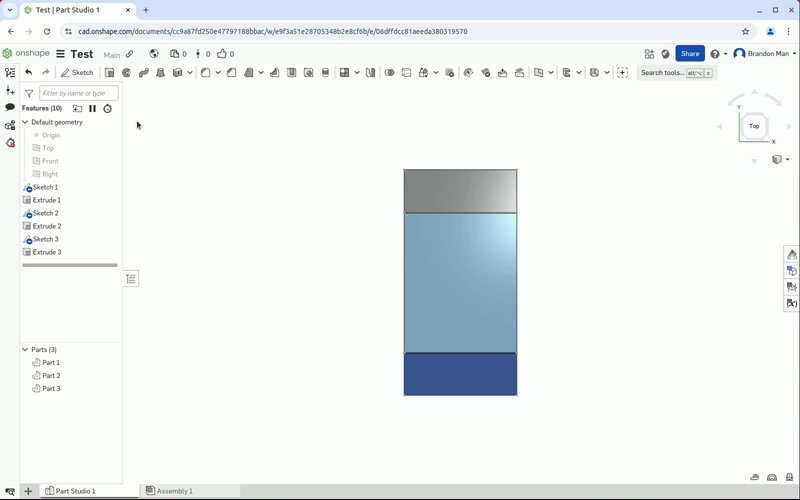
key(up, 3)
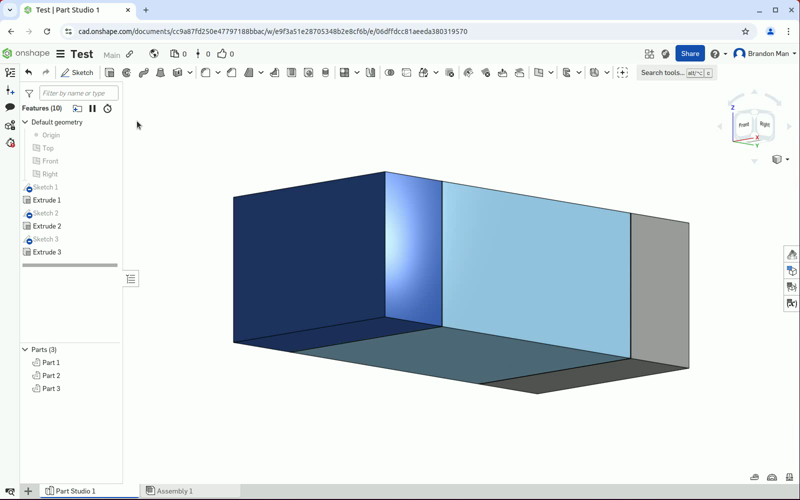
key(left, 3)
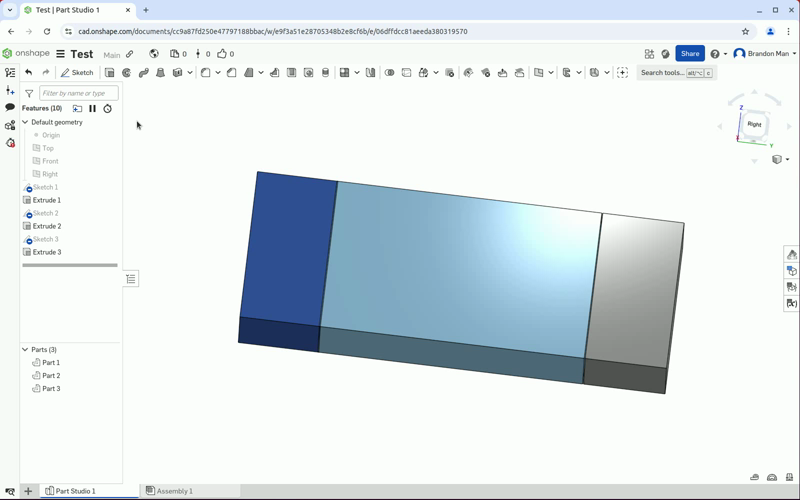
key(right, 3)
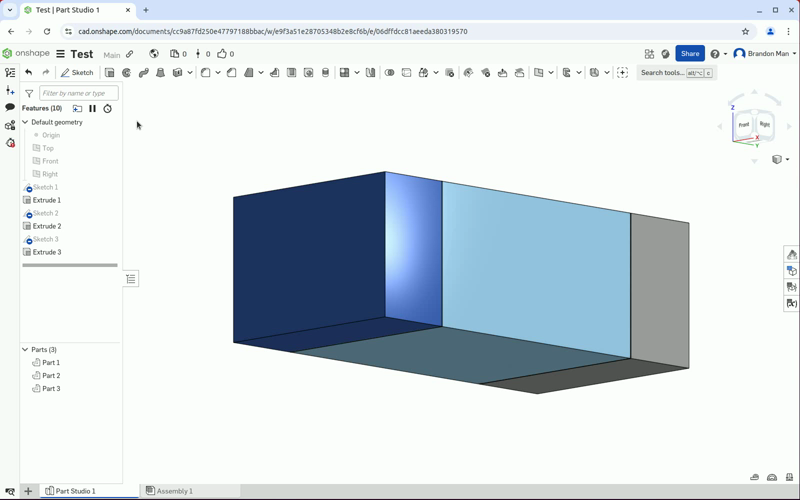
key(down, 3)
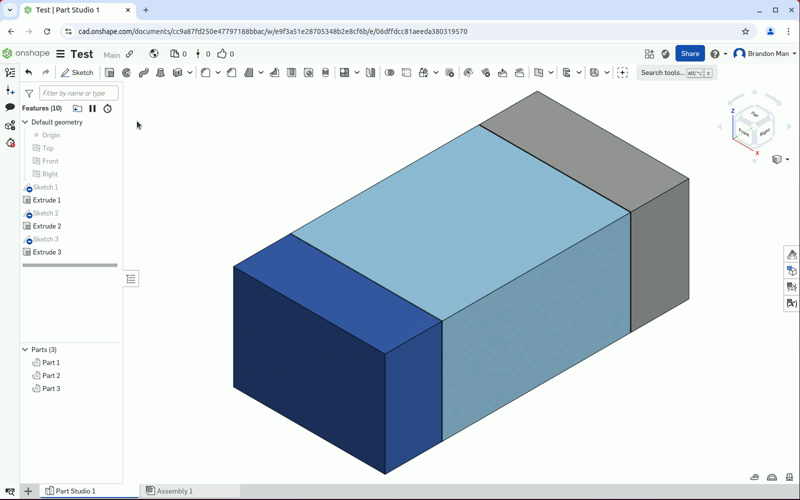
mouse_move(73, 189)
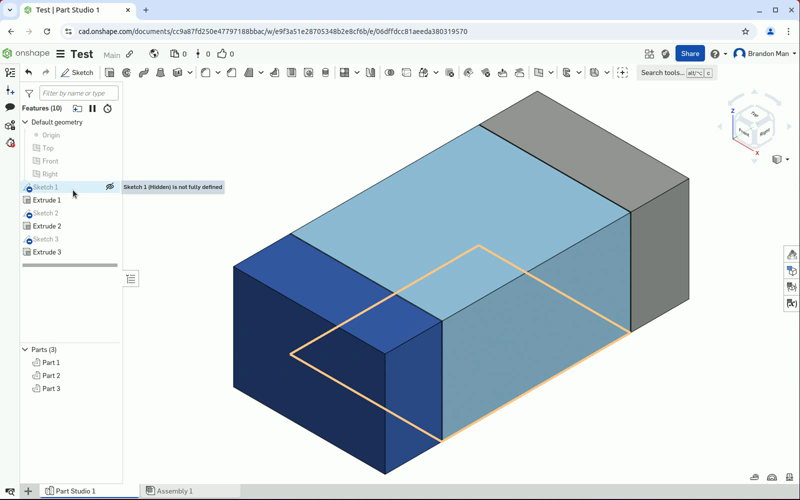
click(73, 189)